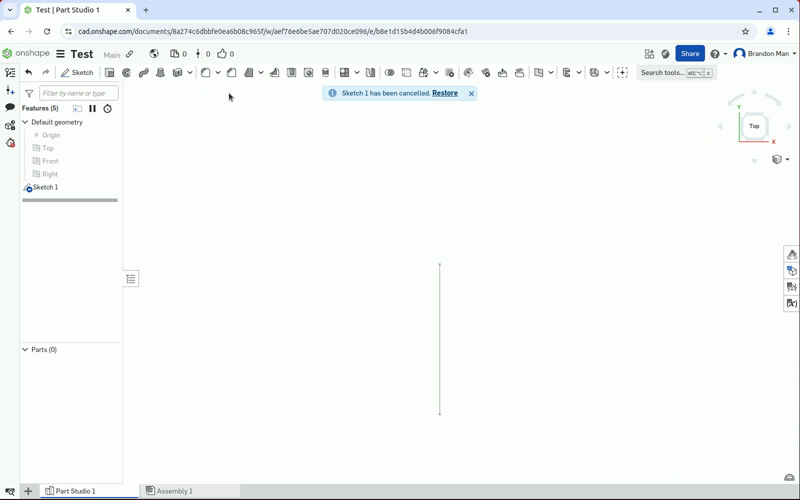
key(shift+h)
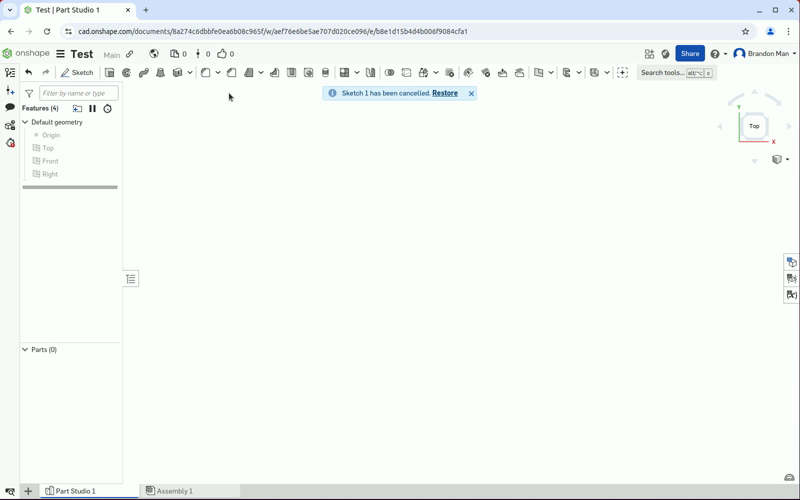
mouse_move(73, 352)
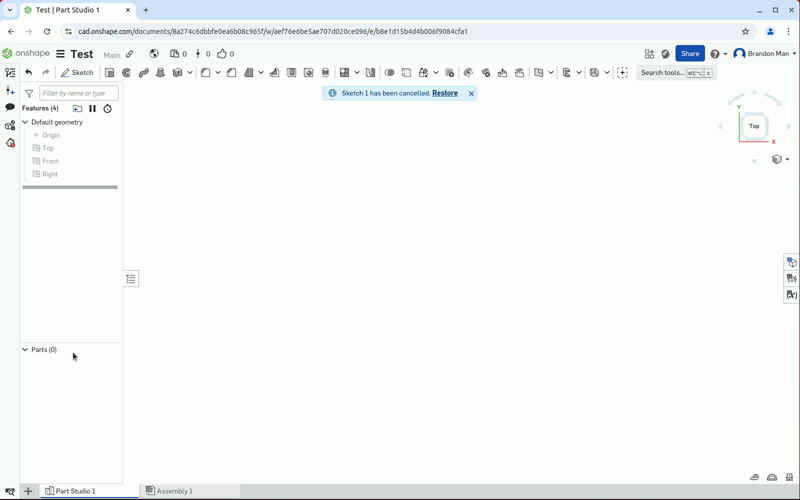
key(y)
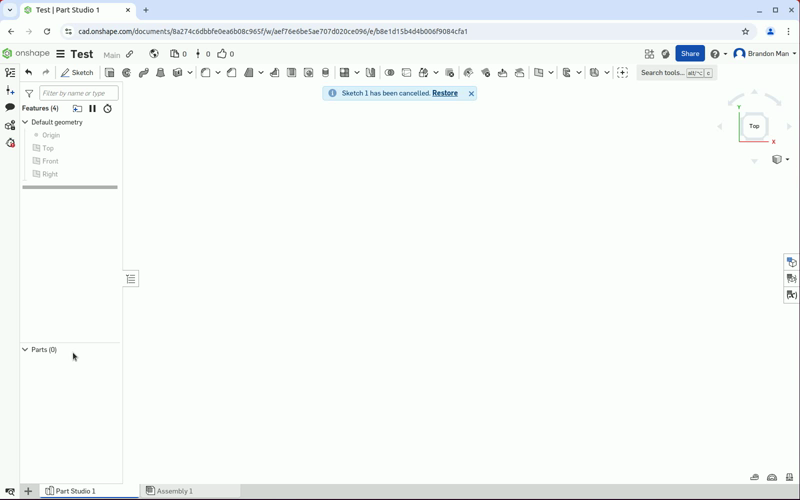
key(shift+p)
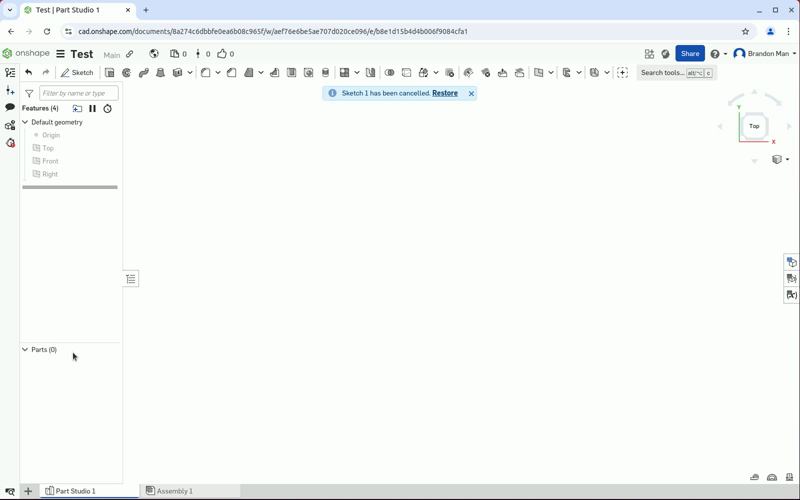
key(space)
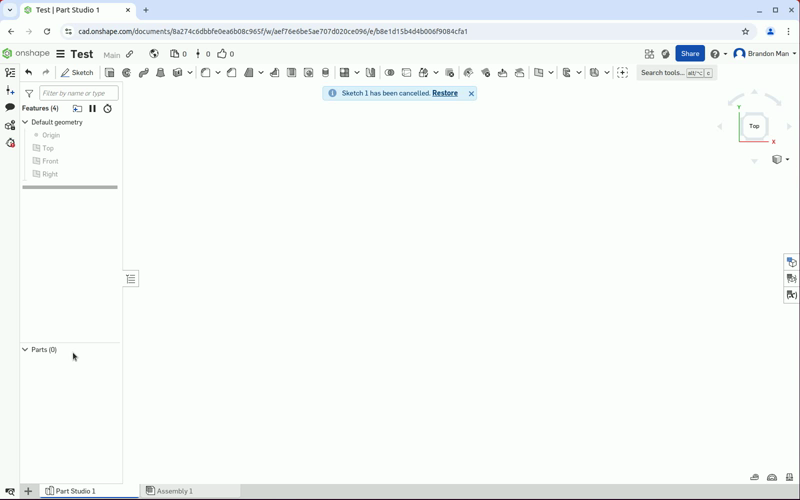
key_down(shift)
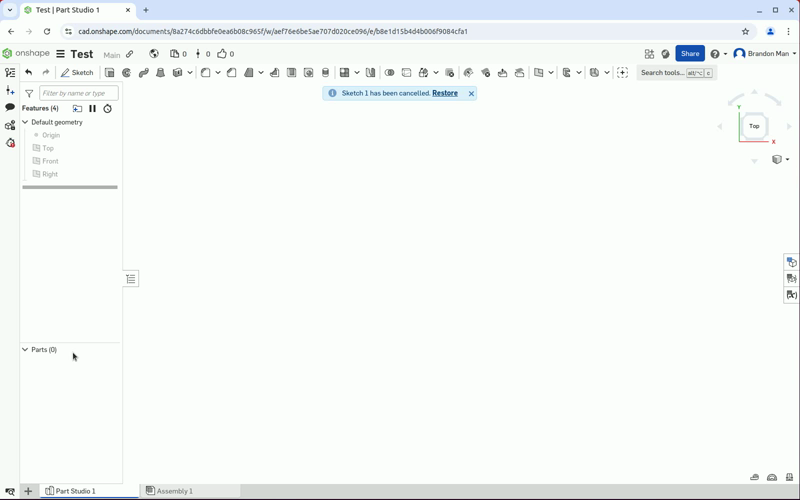
key(up)
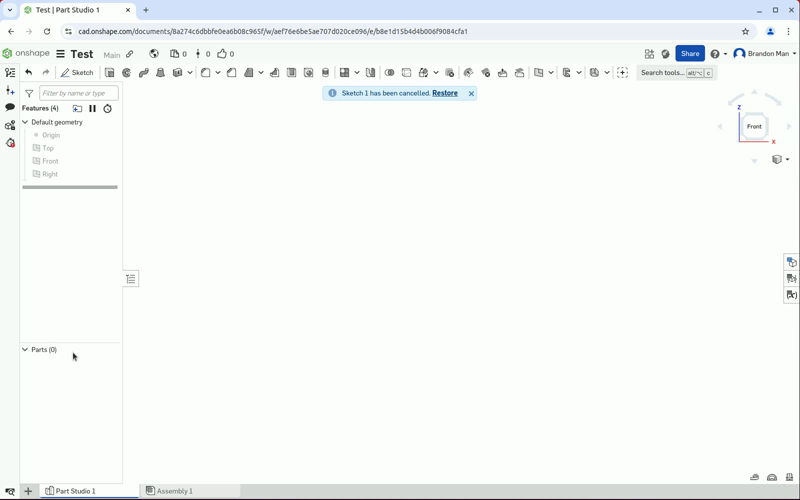
key_up(shift)
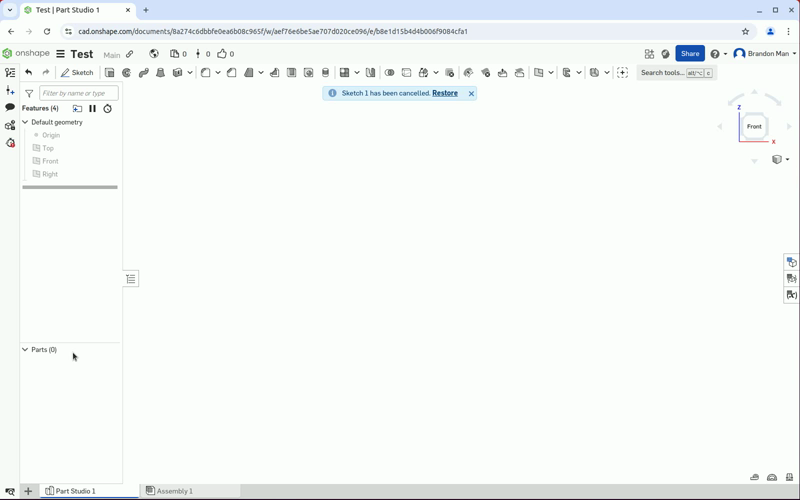
mouse_move(73, 352)
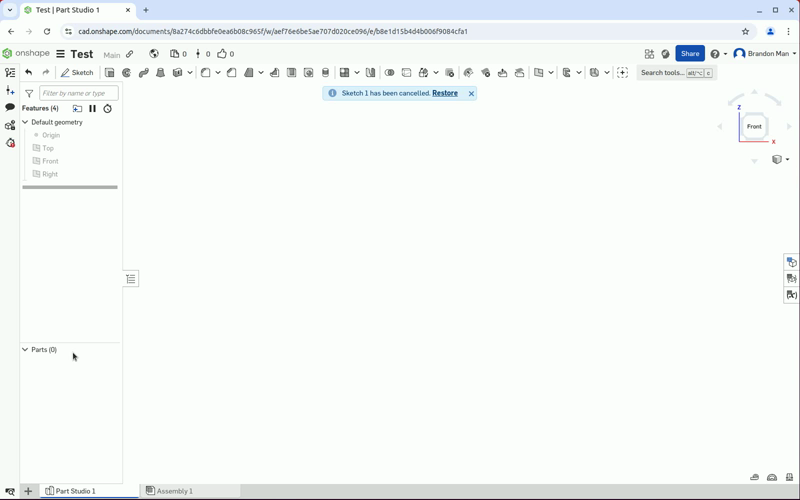
key(shift+y)
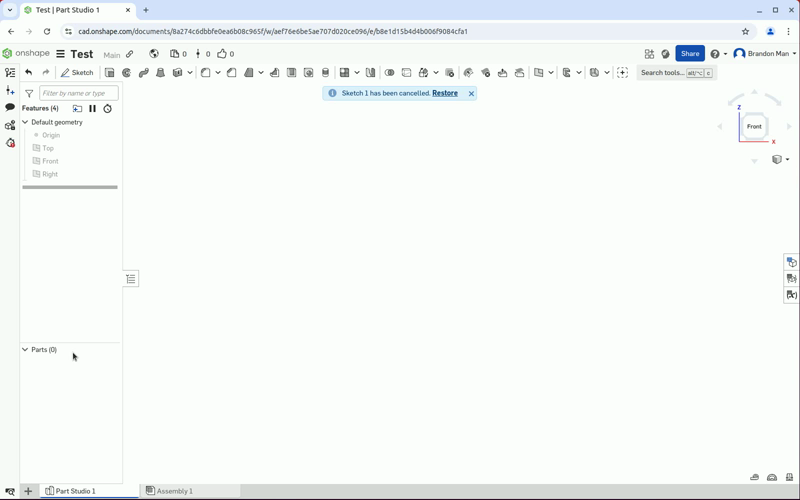
key(shift+s)
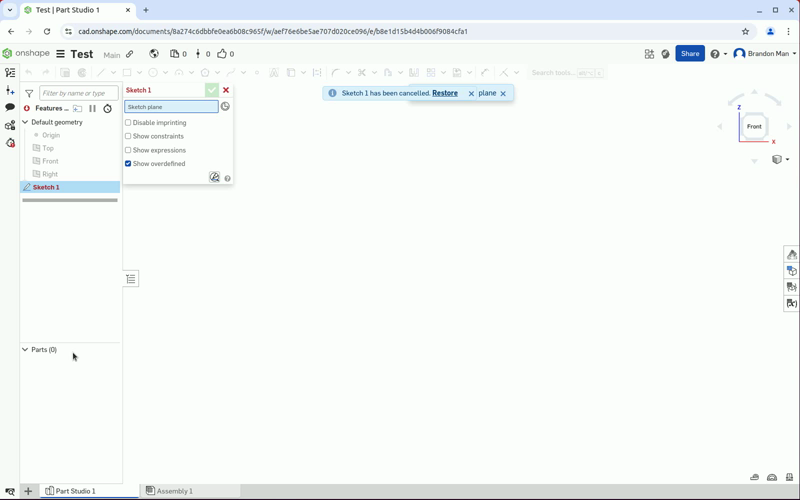
mouse_move(73, 163)
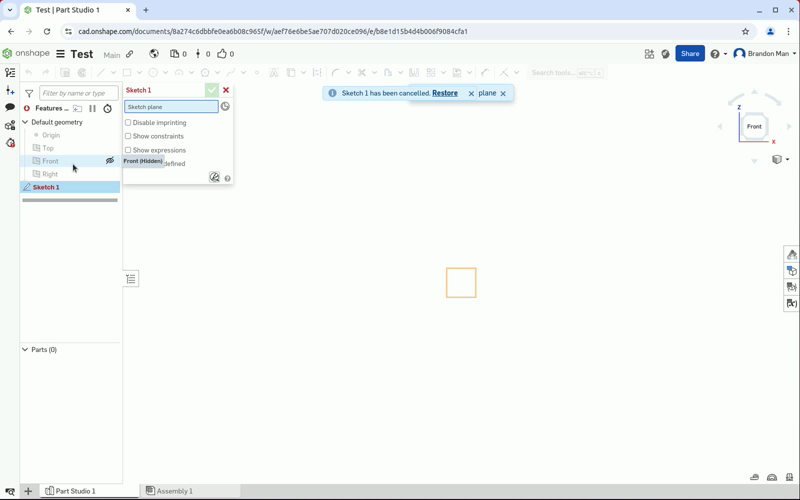
click(73, 163)
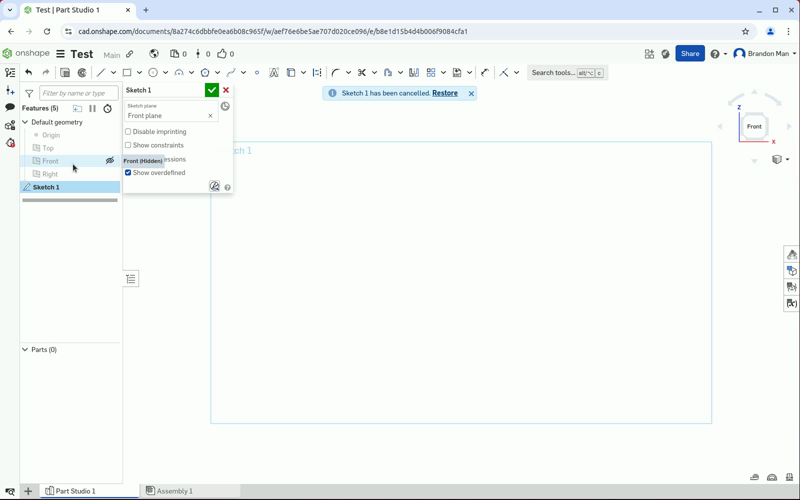
mouse_move(73, 352)
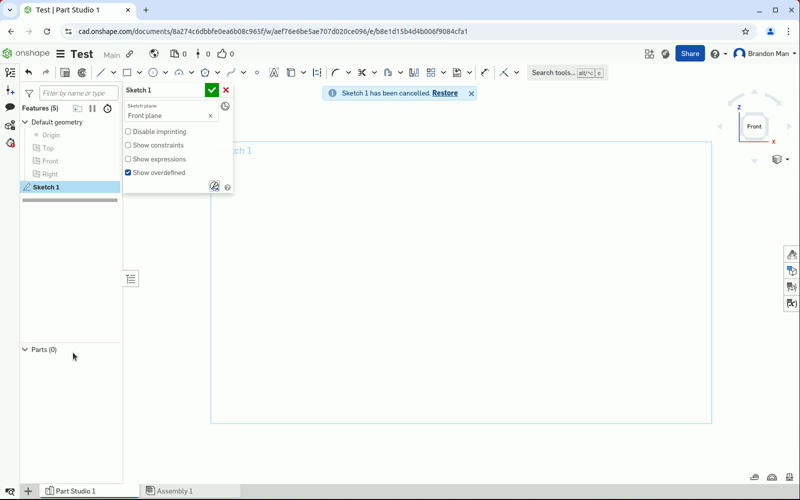
key(y)
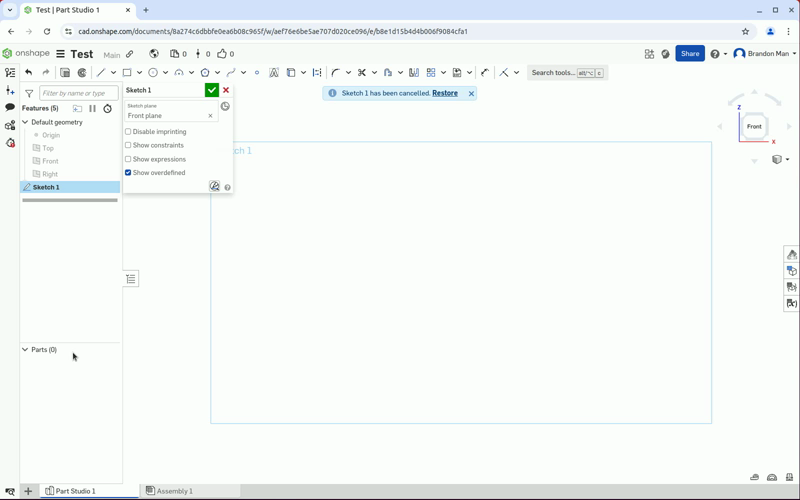
key(l)
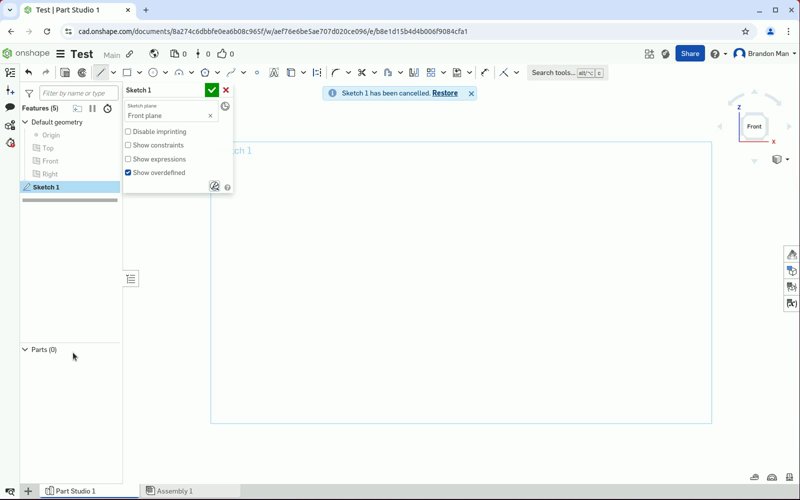
key_down(shift)
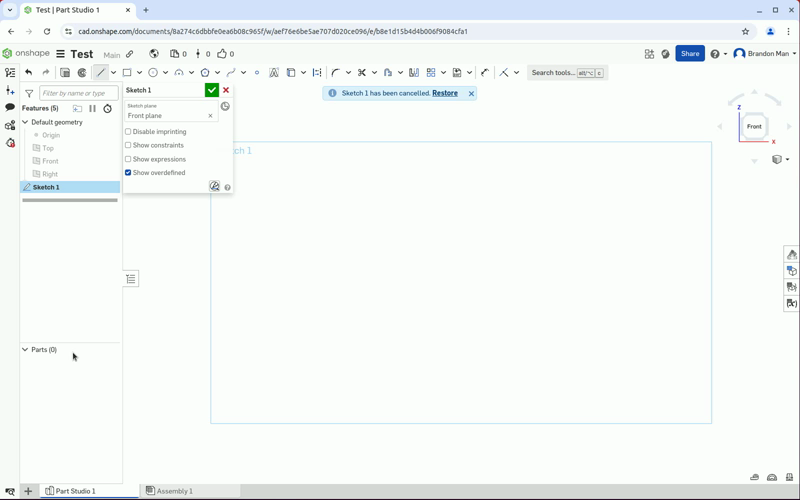
mouse_move(348, 347)
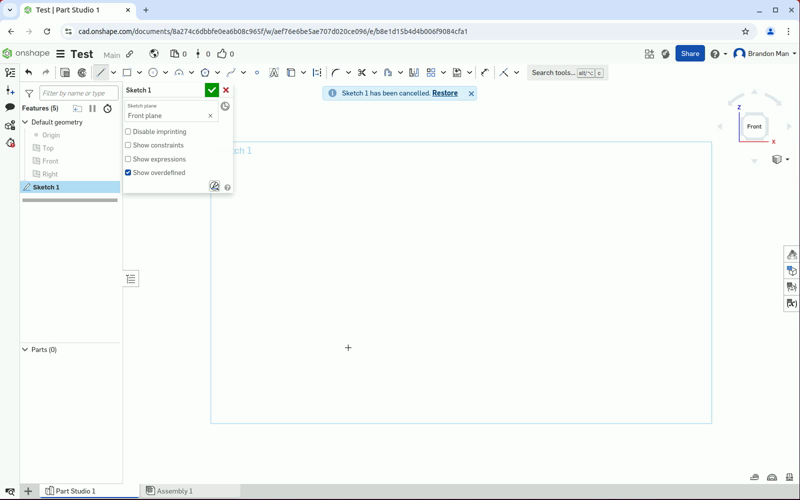
click(348, 347)
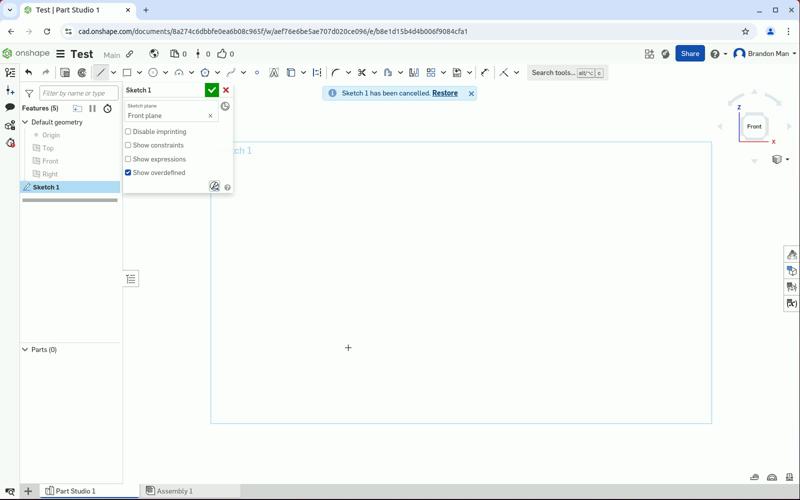
key_up(shift)
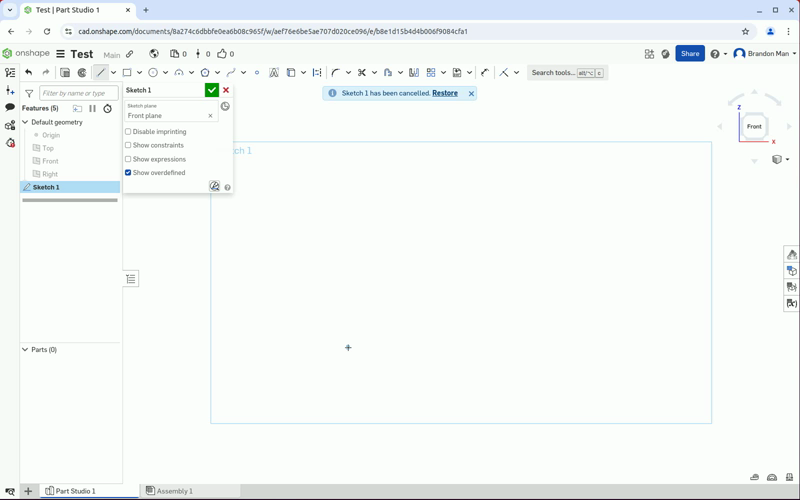
key_down(shift)
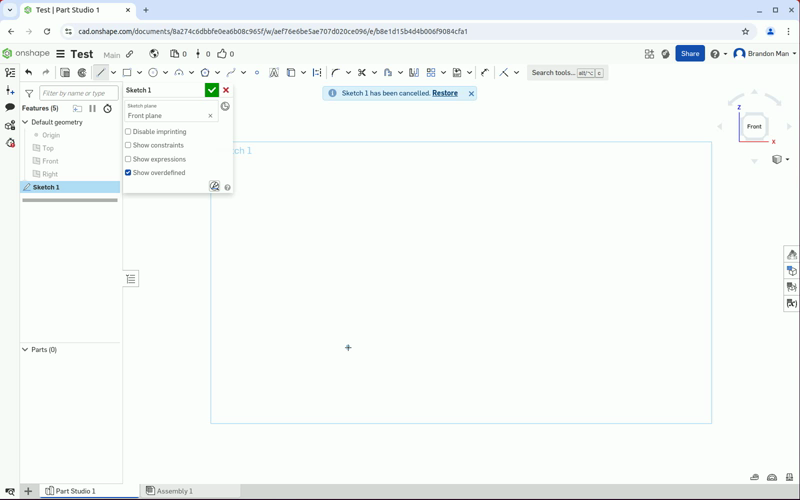
mouse_move(457, 347)
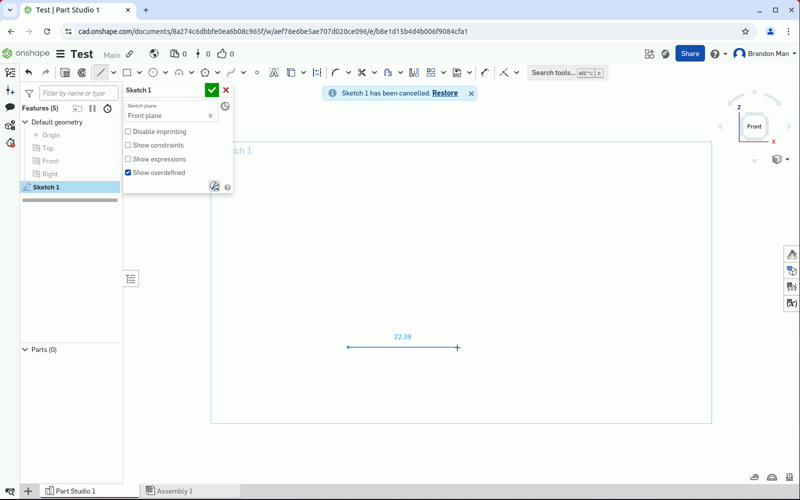
click(457, 347)
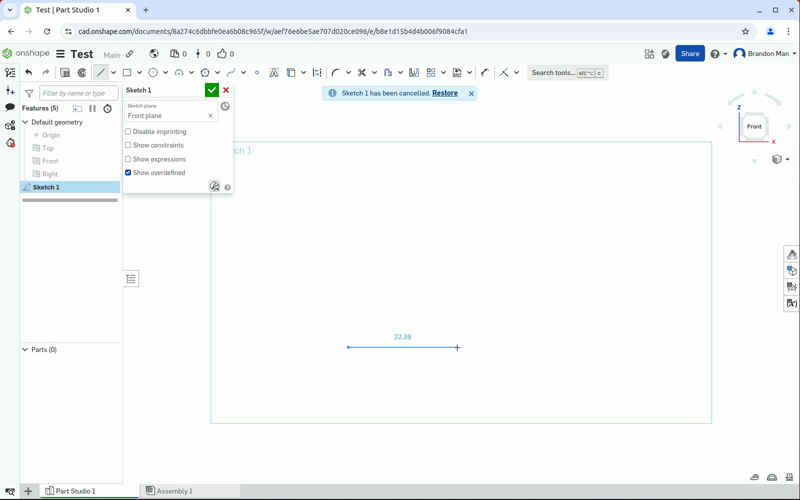
key_up(shift)
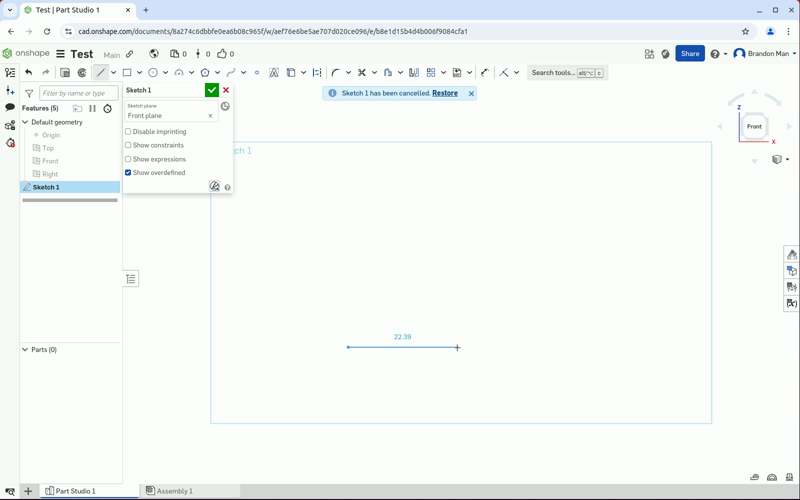
key_down(shift)
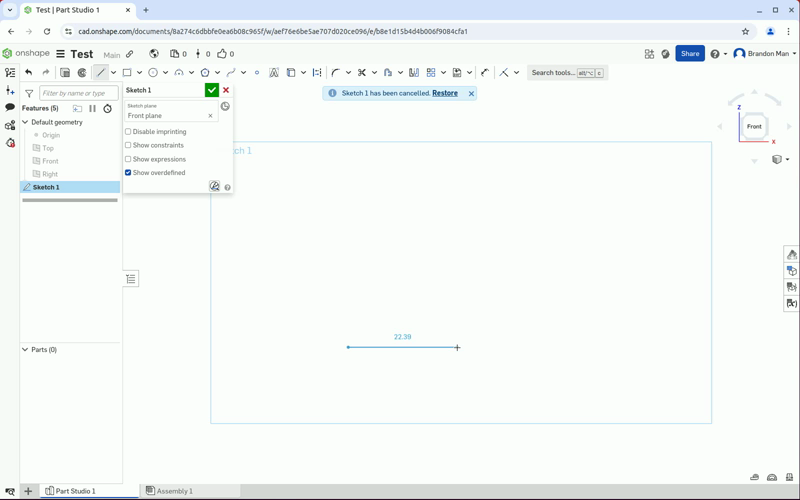
mouse_move(457, 255)
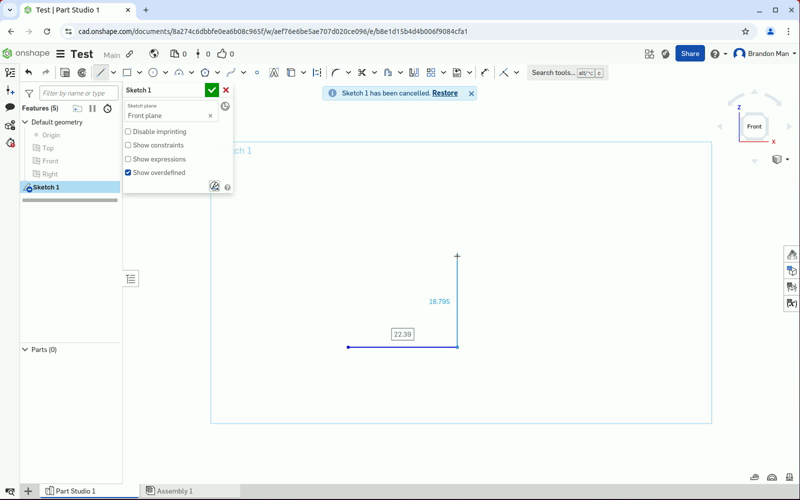
click(457, 255)
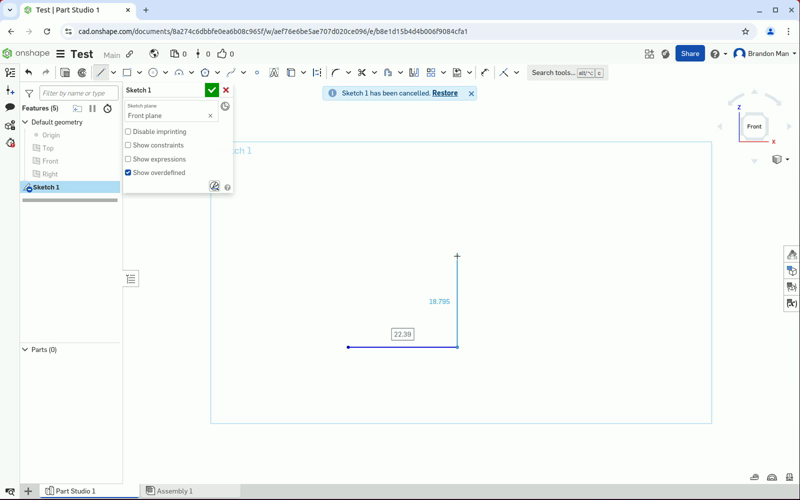
key_up(shift)
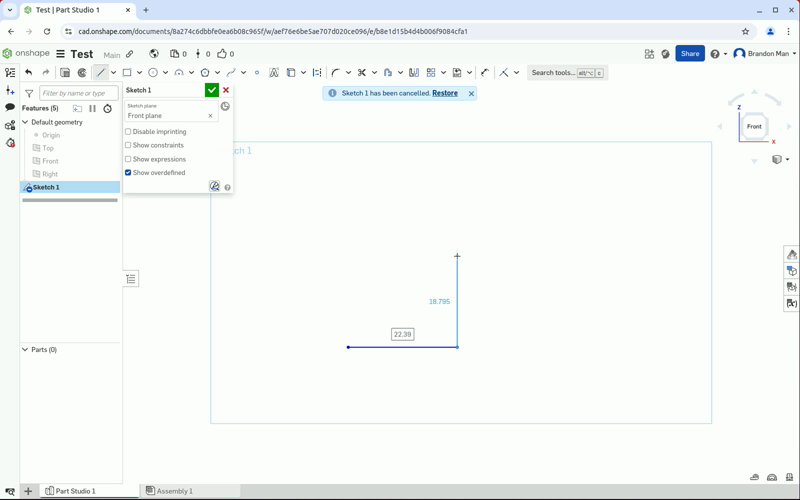
key_down(shift)
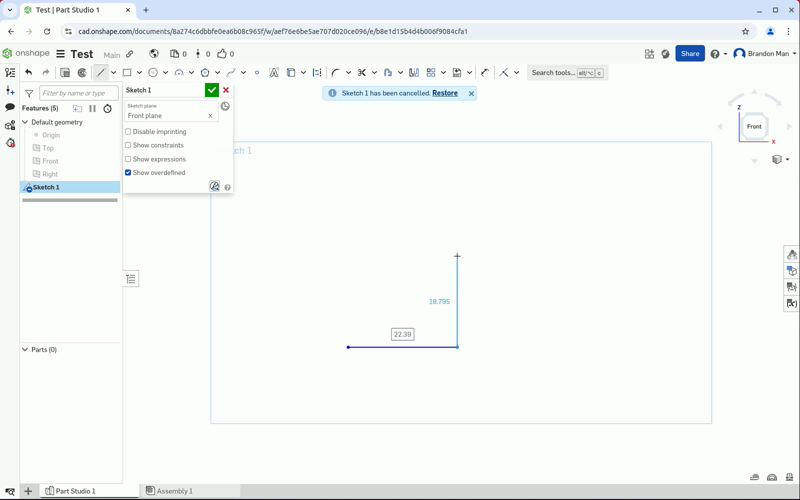
mouse_move(348, 255)
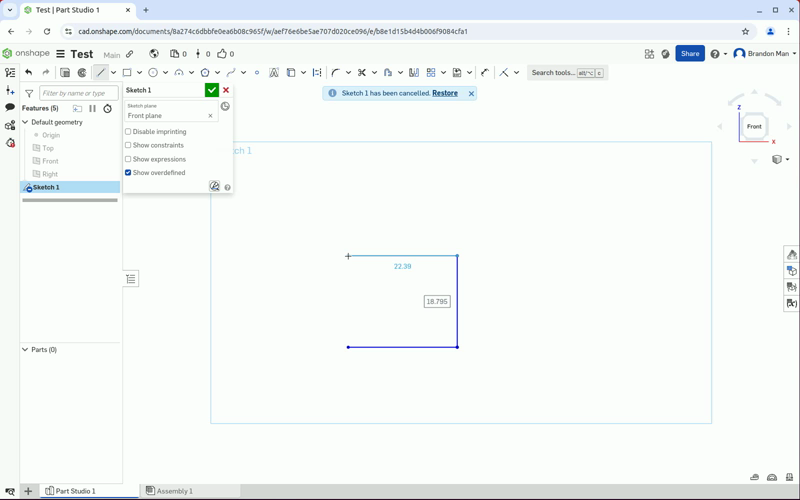
click(348, 255)
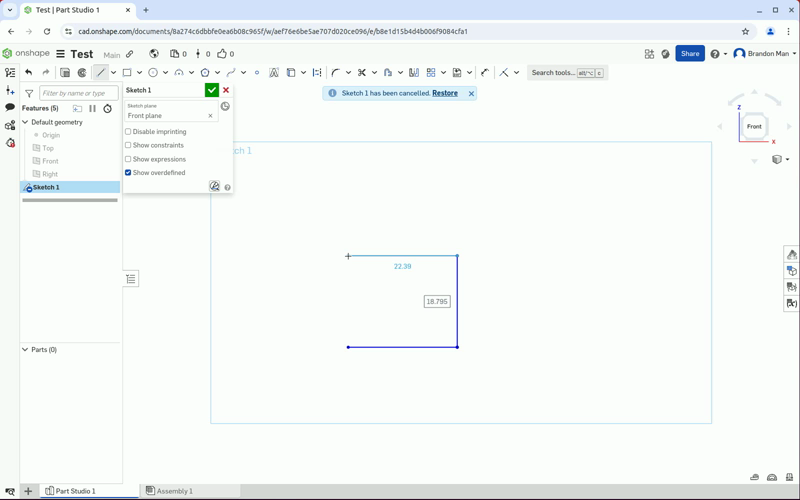
key_up(shift)
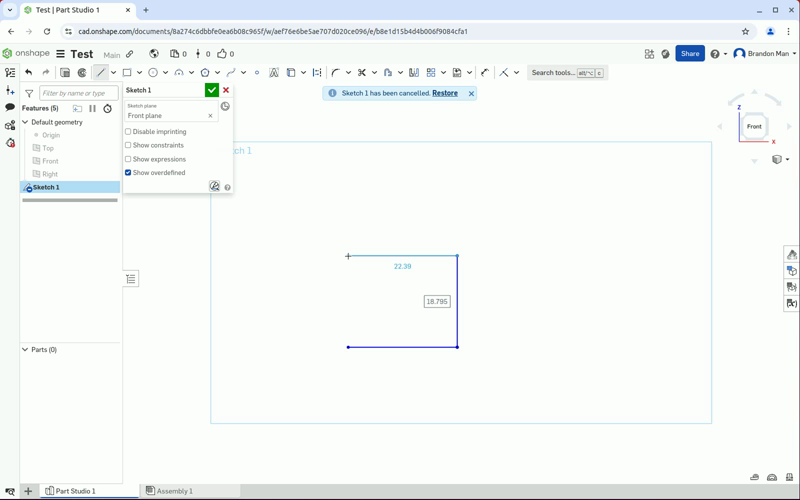
key_down(shift)
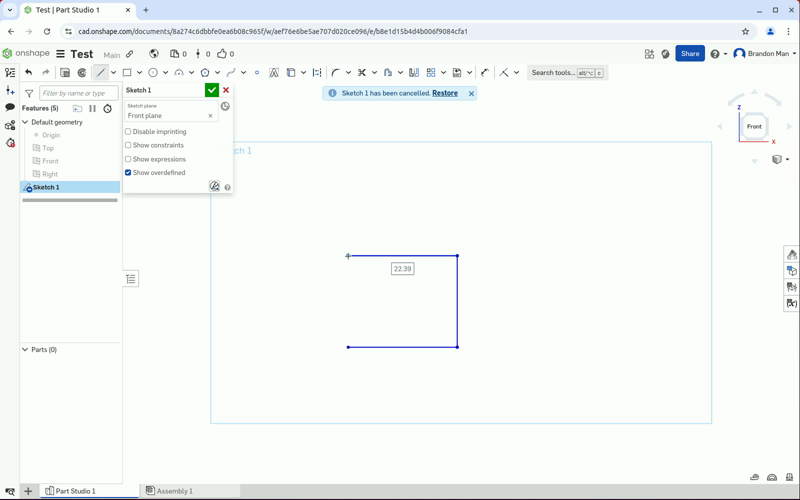
mouse_move(348, 347)
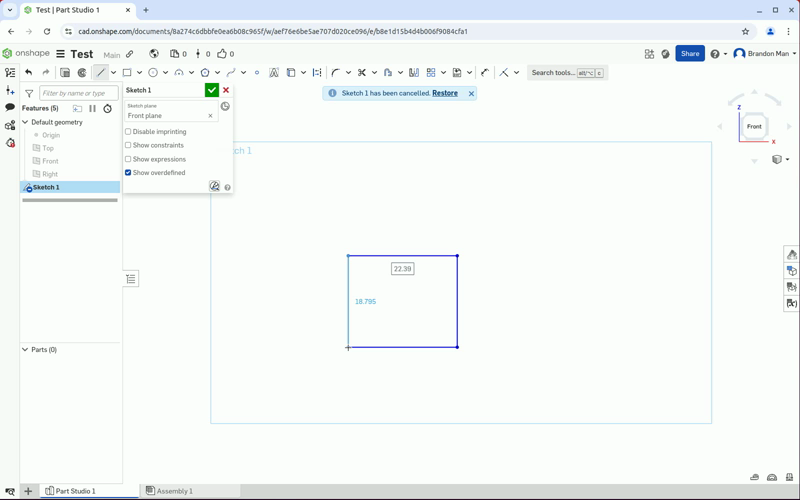
key_up(shift)
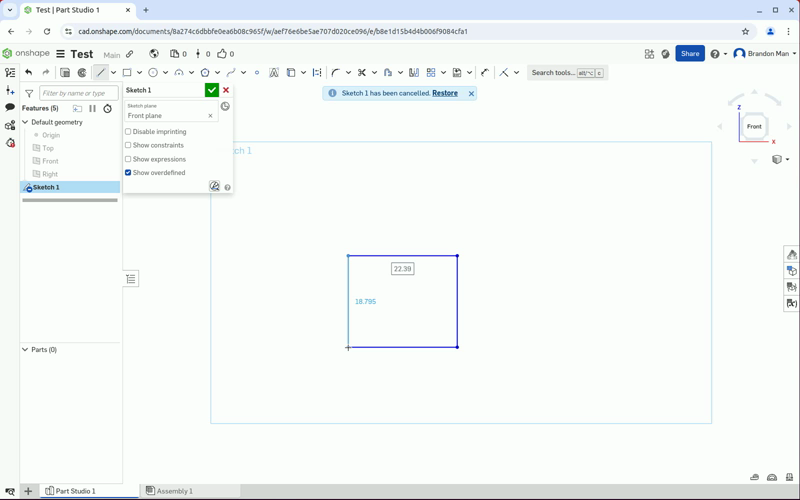
click(348, 347)
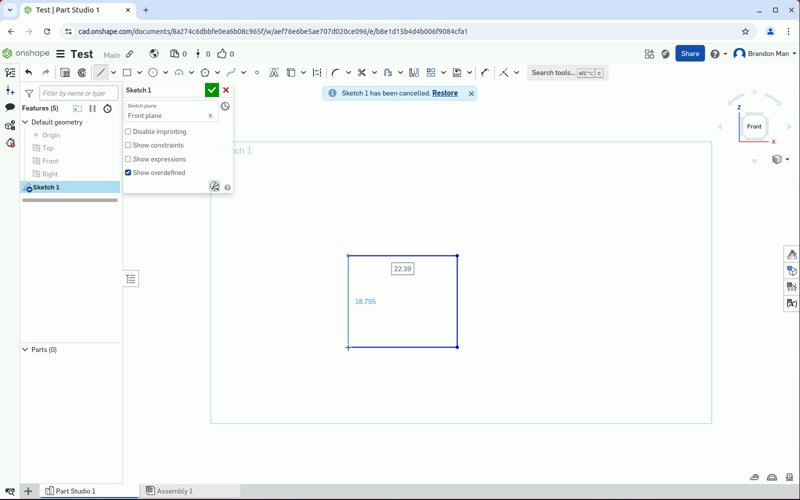
key(esc)
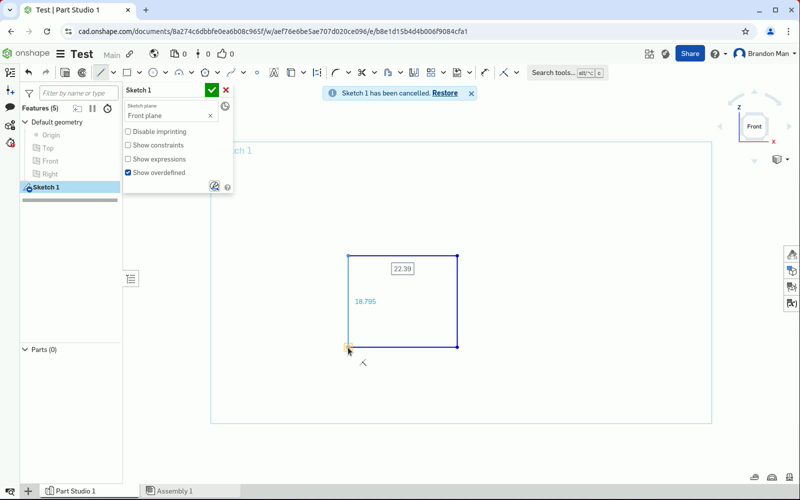
mouse_move(440, 278)
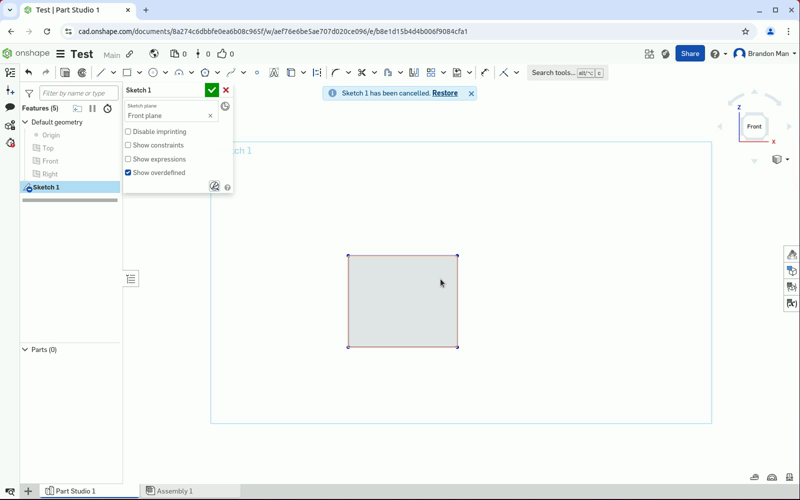
click(440, 278)
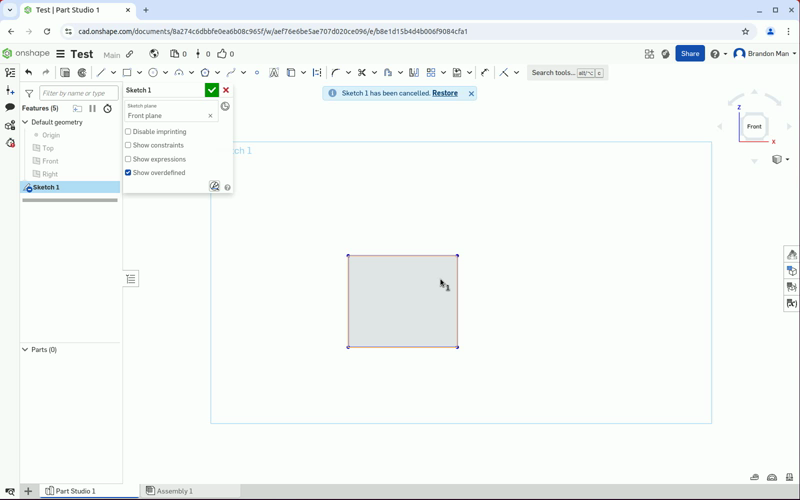
mouse_move(73, 352)
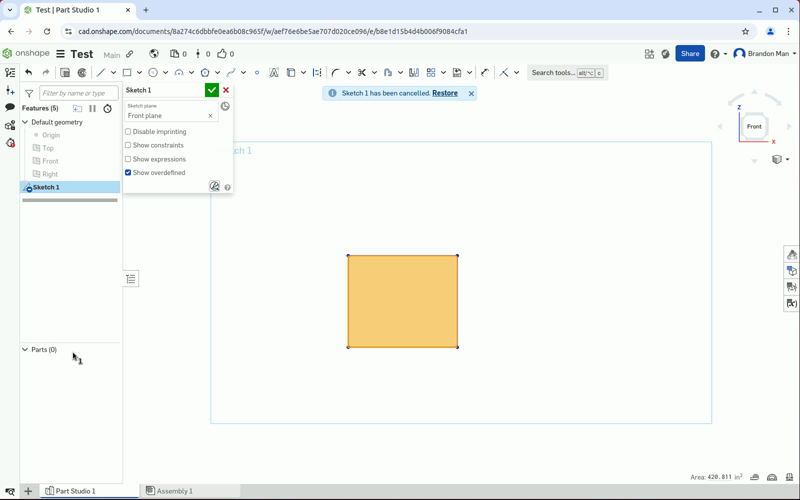
key(shift+y)
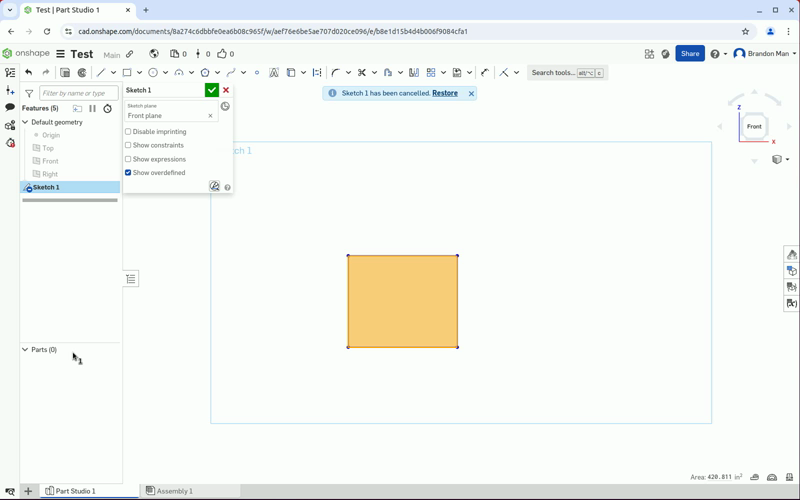
key(shift+e)
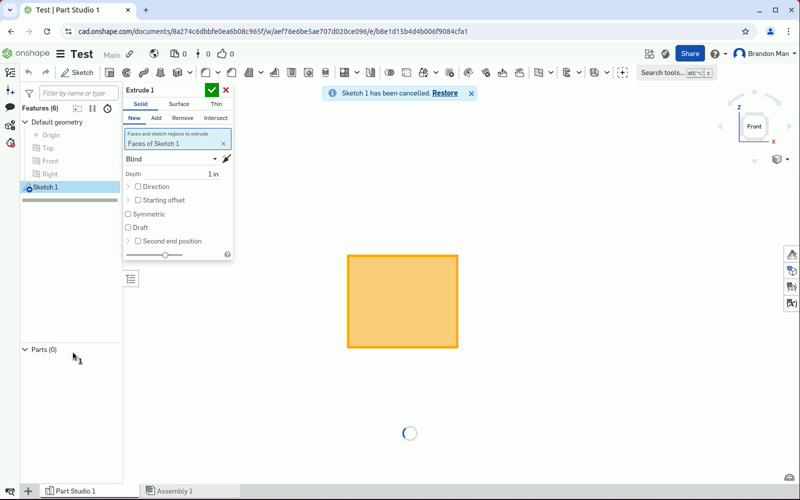
mouse_move(143, 106)
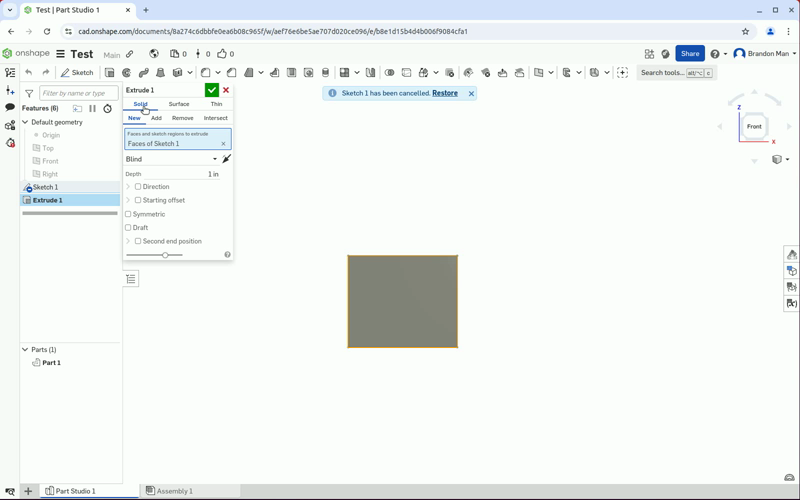
click(143, 106)
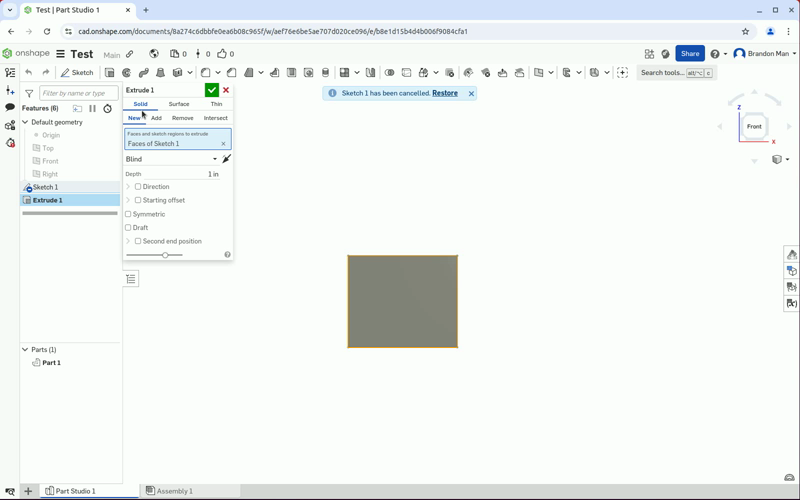
mouse_move(137, 120)
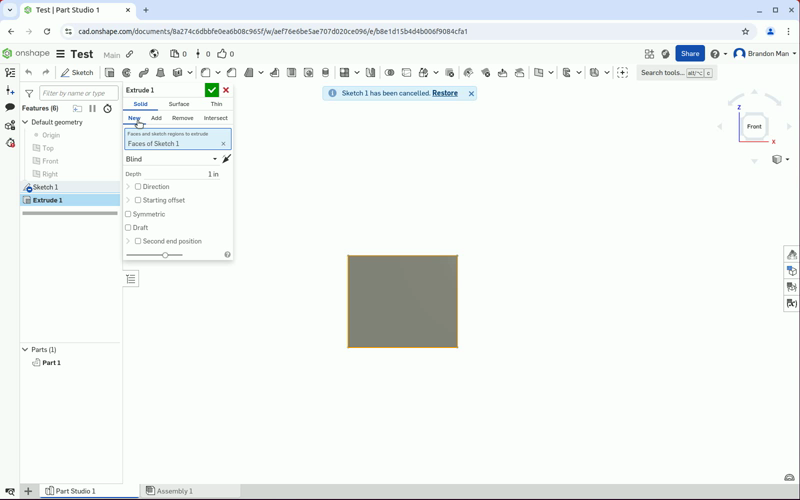
click(137, 120)
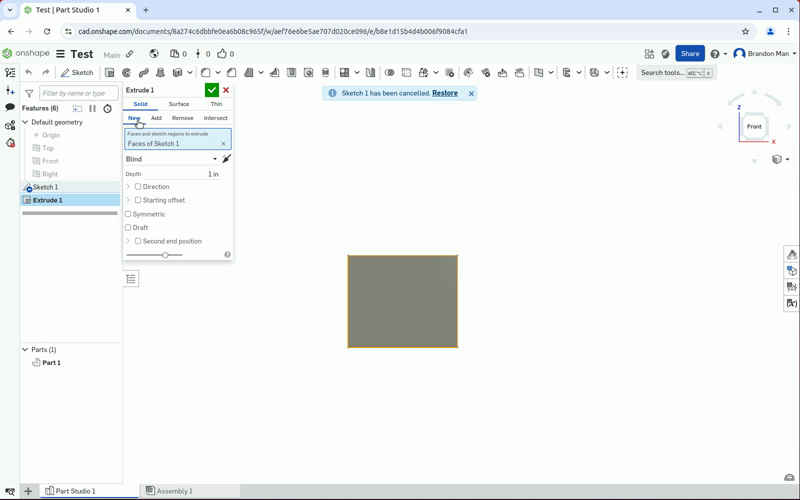
key(tab, 4)
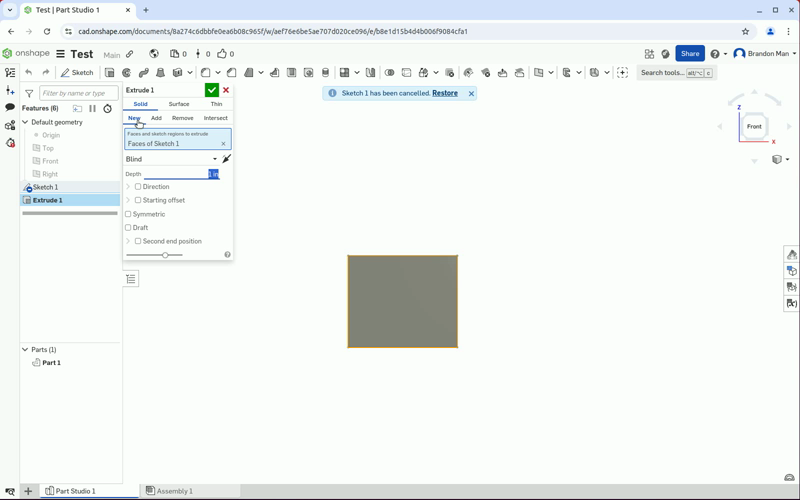
text(18.294)
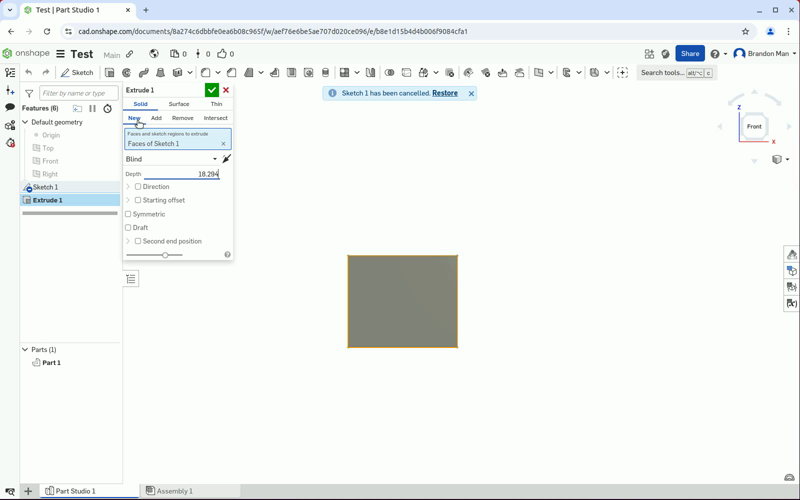
key(enter)
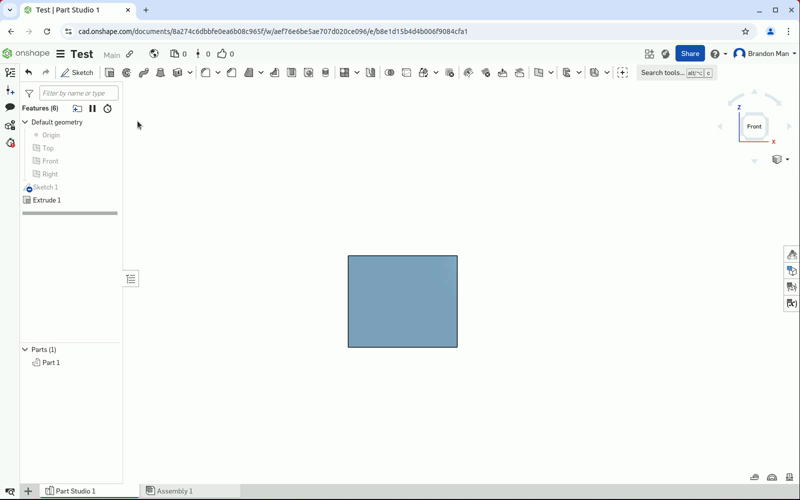
key(shift+h)
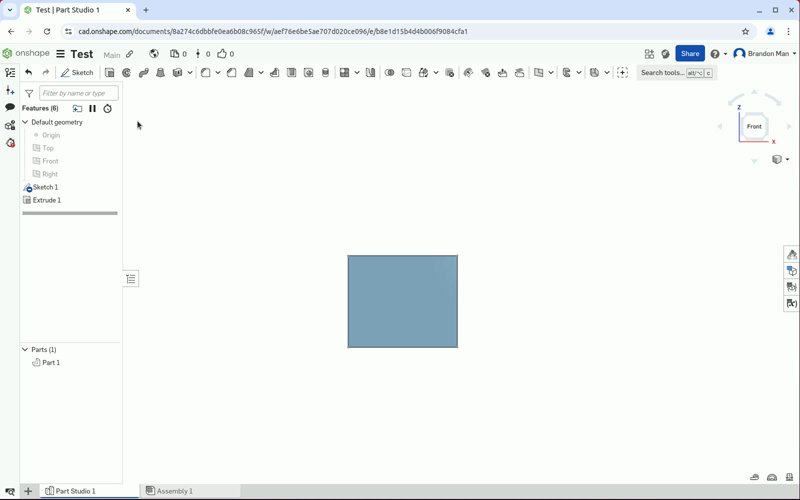
key(shift+h)
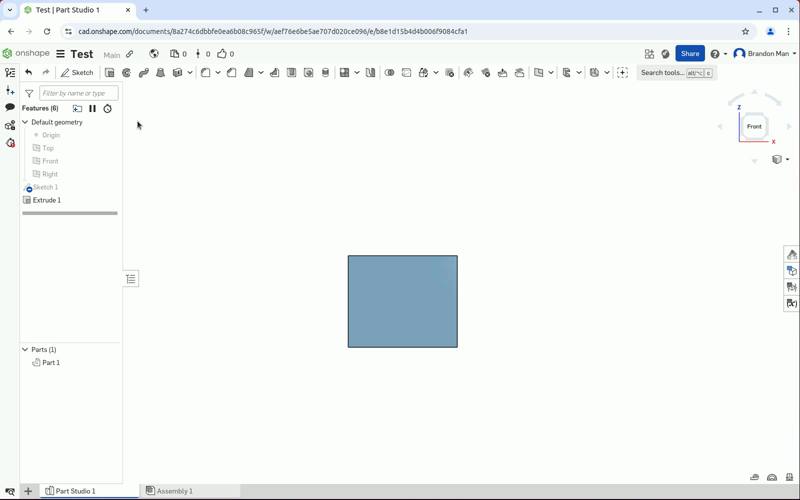
mouse_move(73, 189)
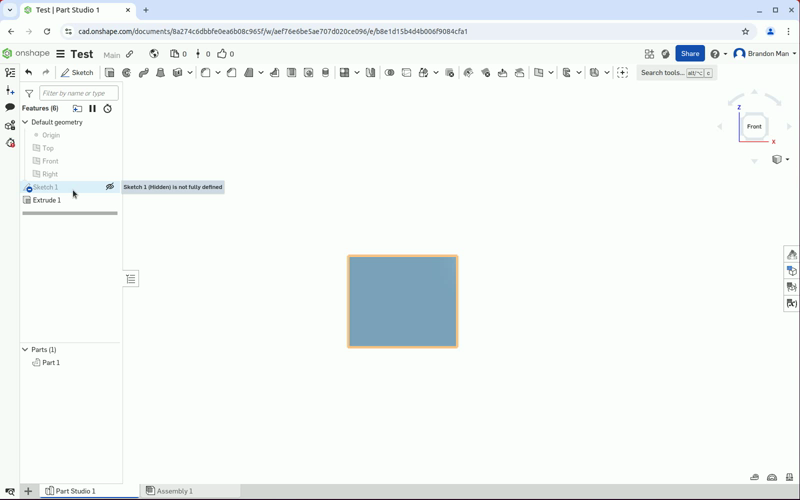
click(73, 189)
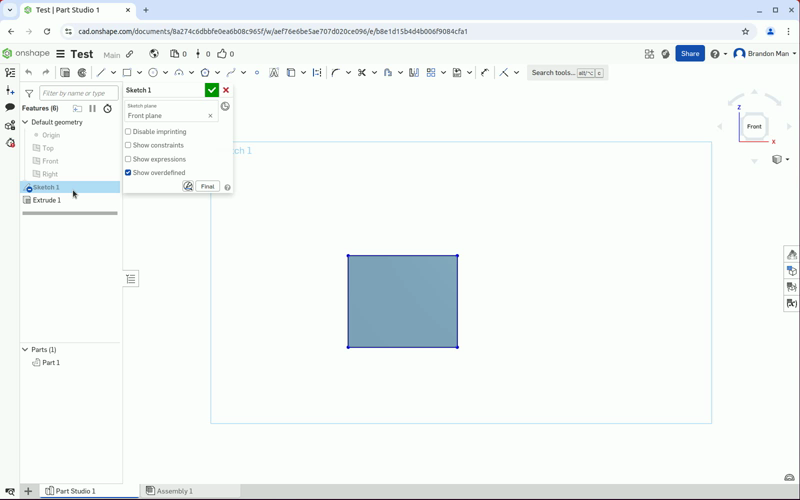
mouse_move(229, 92)
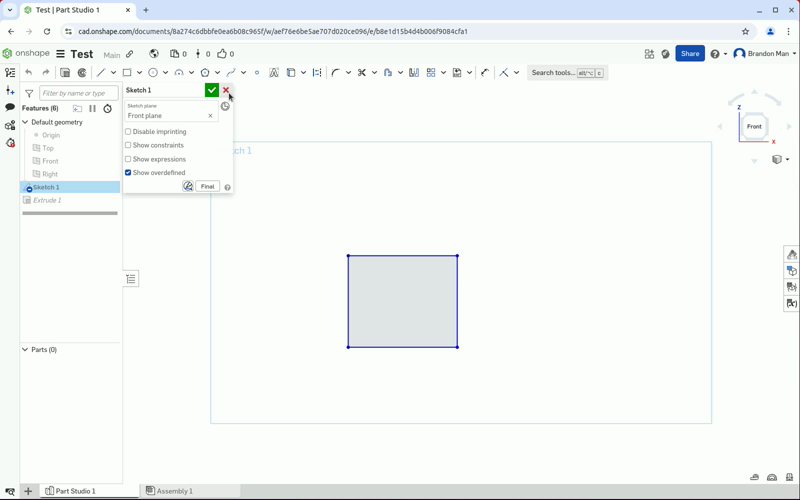
click(229, 92)
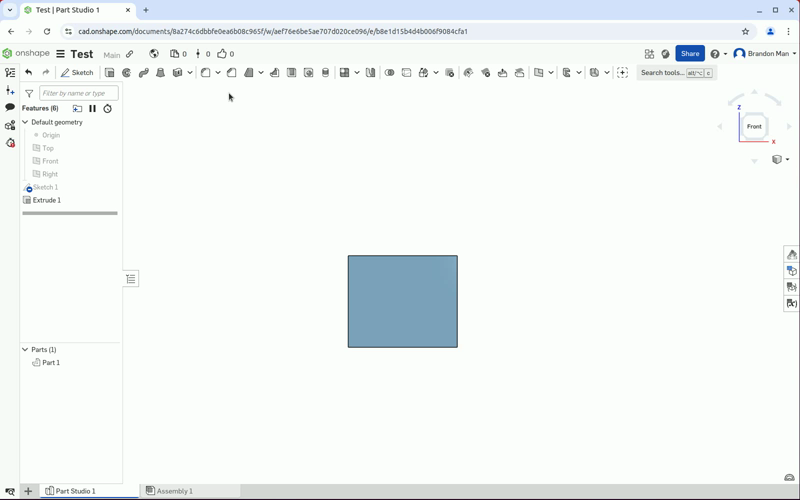
mouse_move(541, 75)
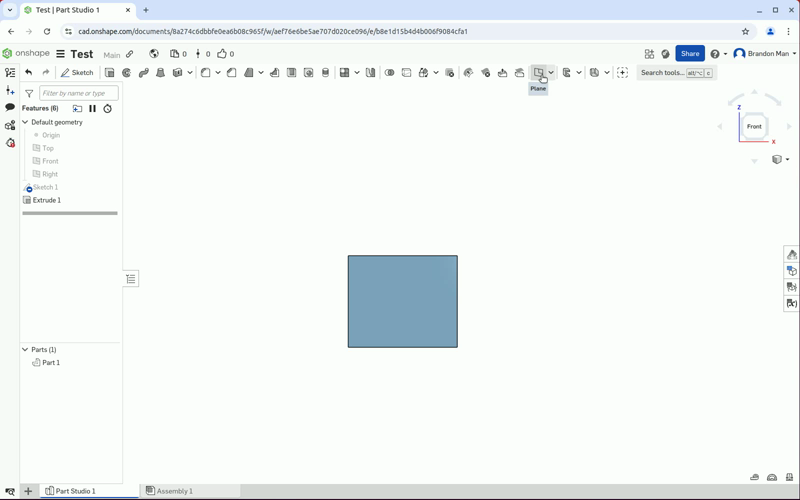
click(541, 75)
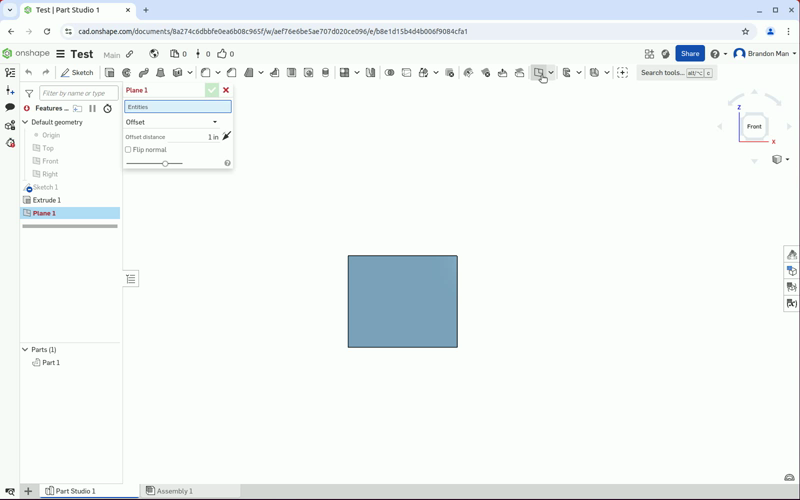
mouse_move(73, 163)
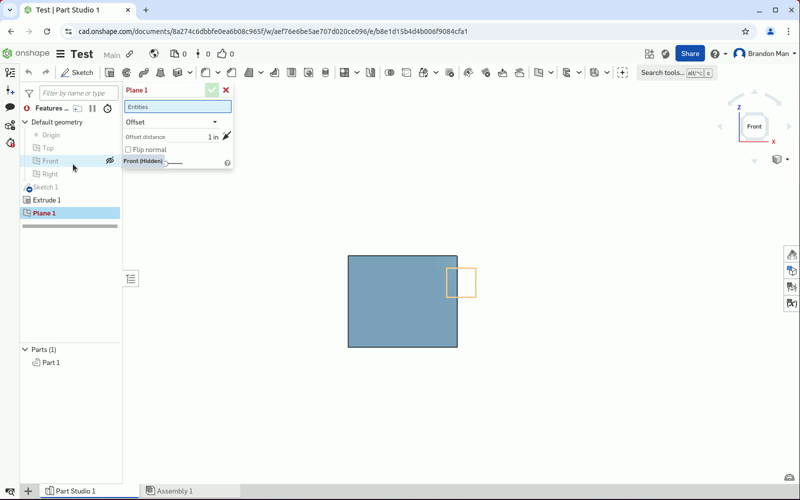
click(73, 163)
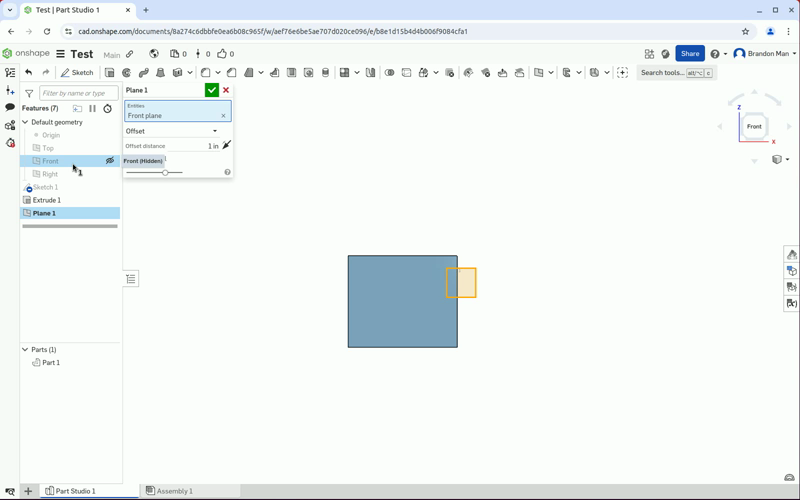
key(tab, 2)
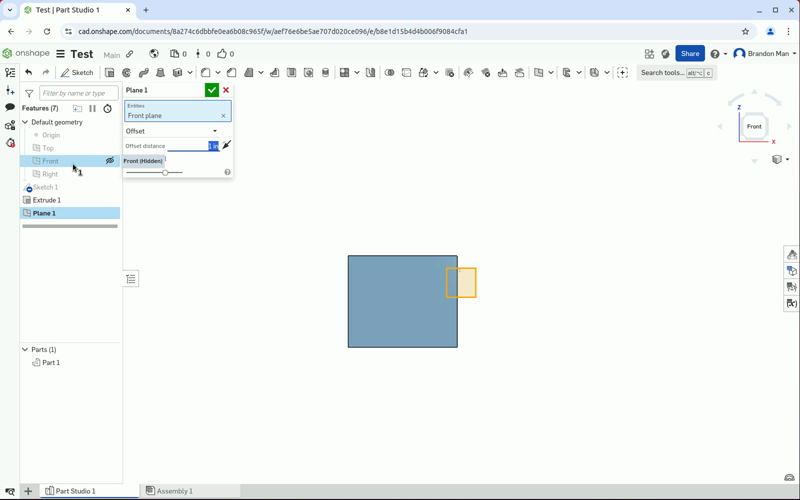
text(18.302)
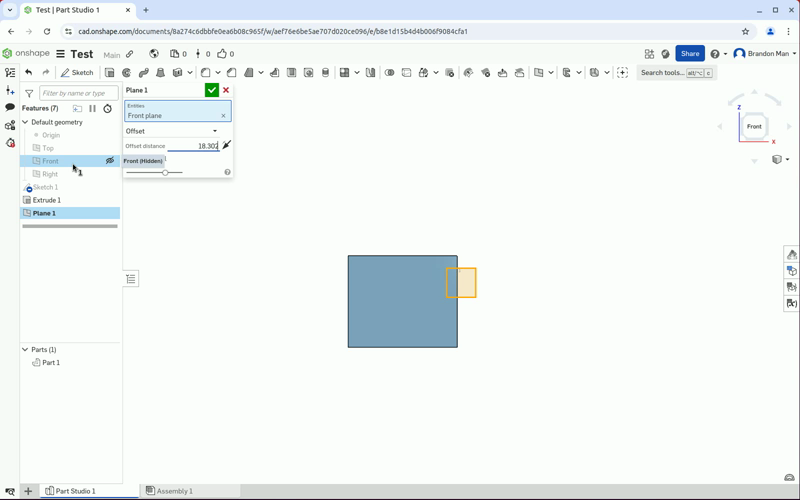
key(enter, 2)
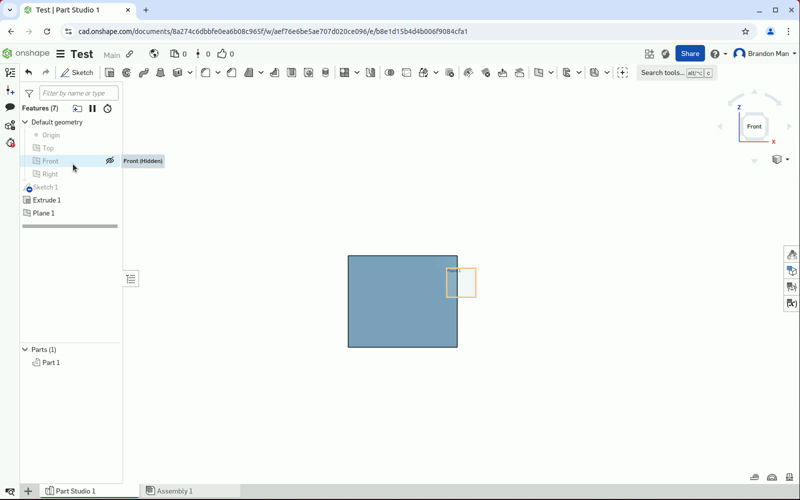
key(shift+s)
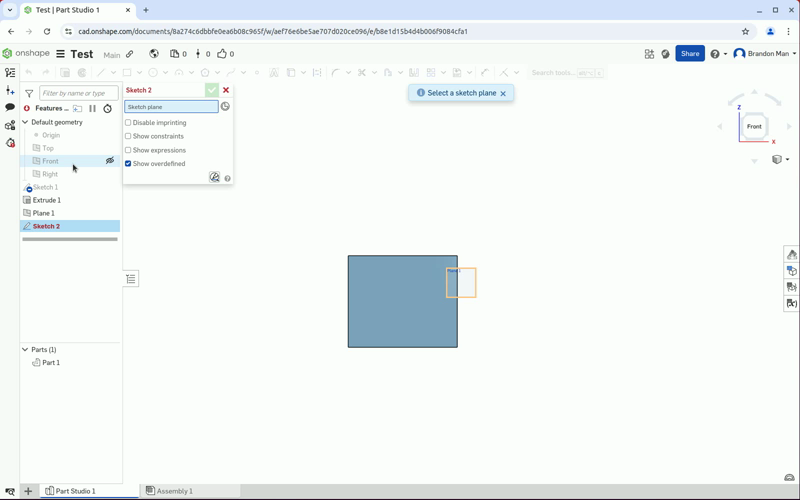
mouse_move(73, 215)
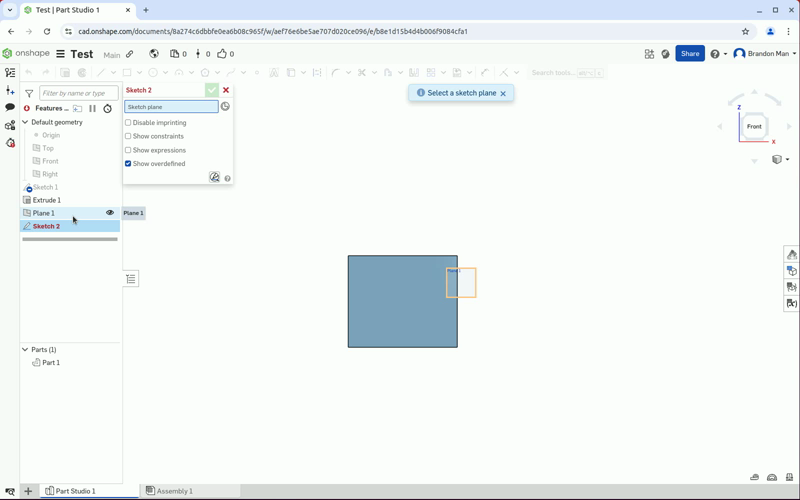
click(73, 215)
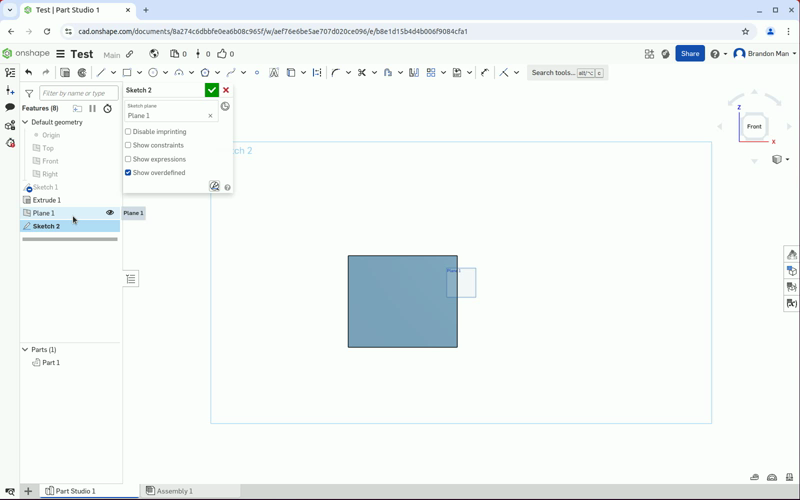
mouse_move(73, 352)
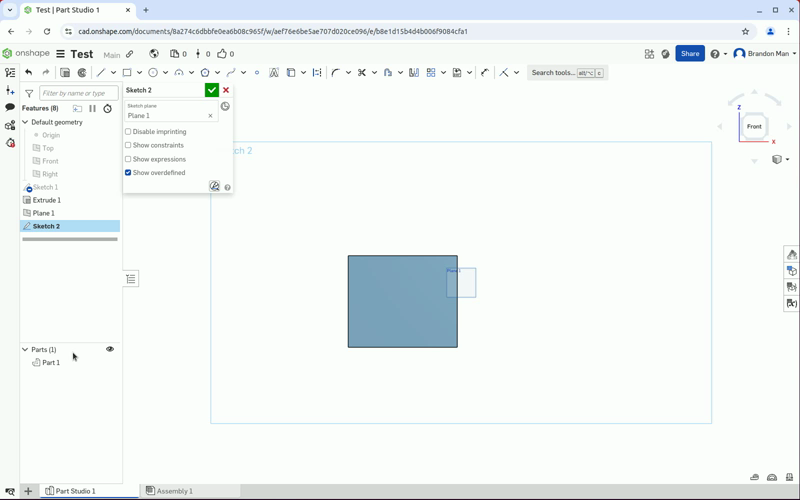
key(y)
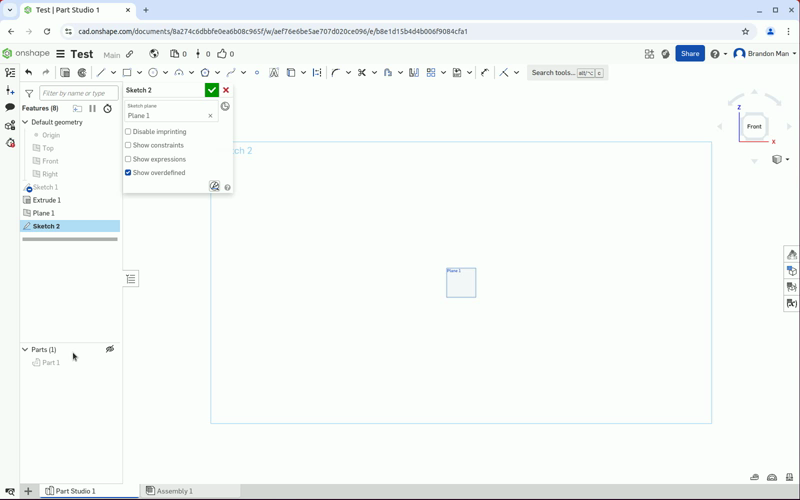
key(l)
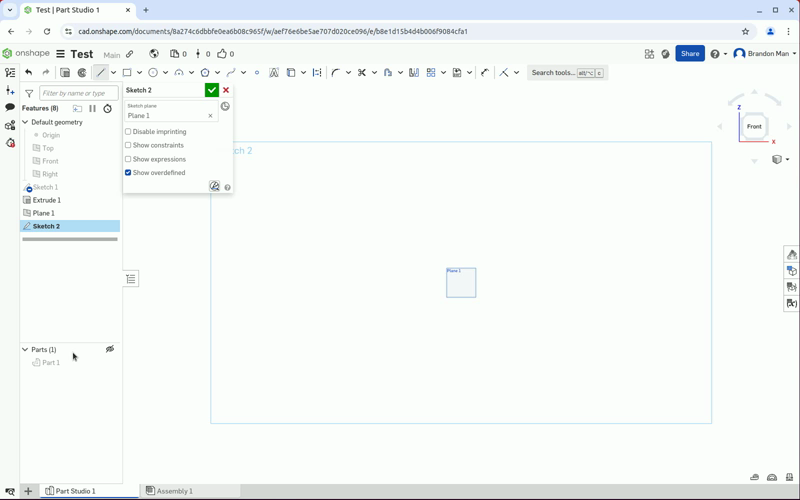
key_down(shift)
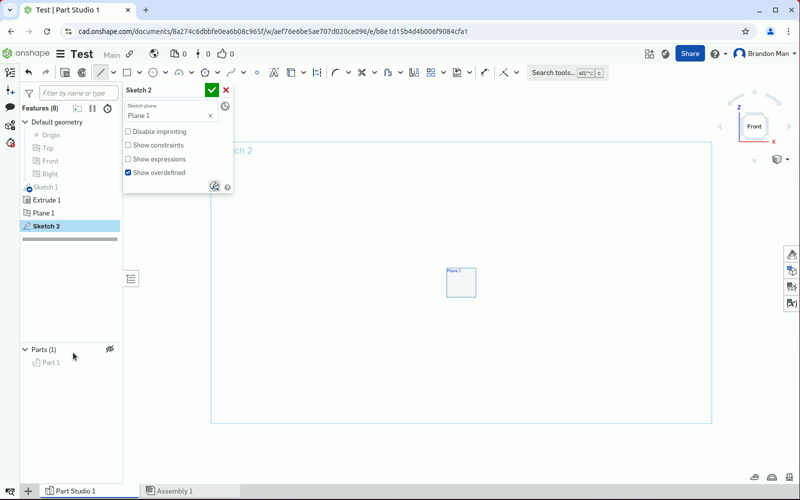
mouse_move(351, 342)
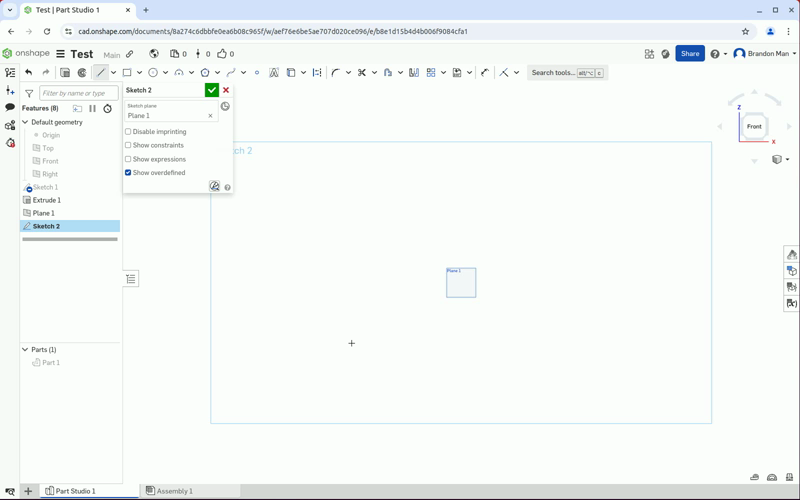
click(351, 342)
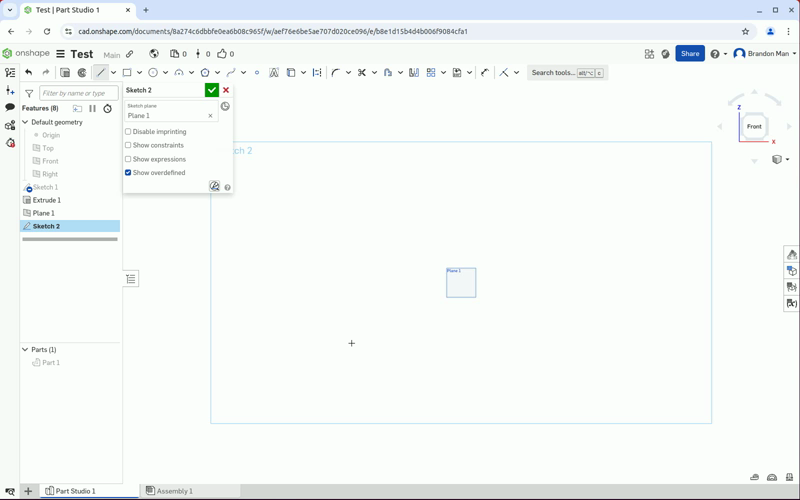
key_up(shift)
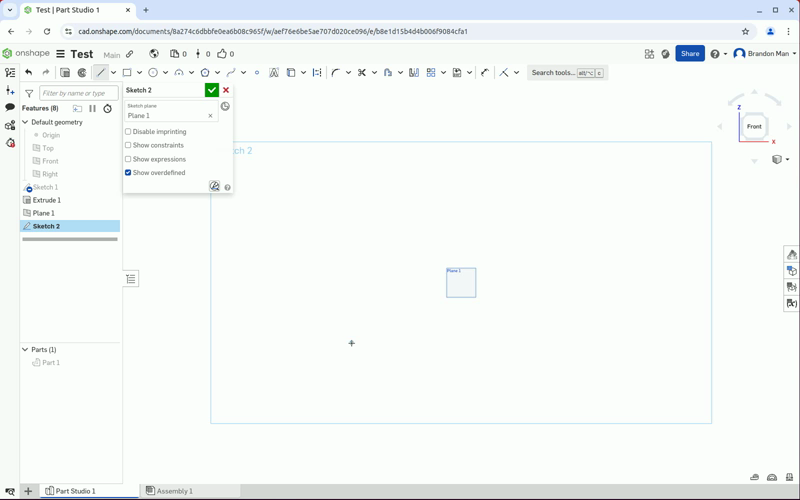
key_down(shift)
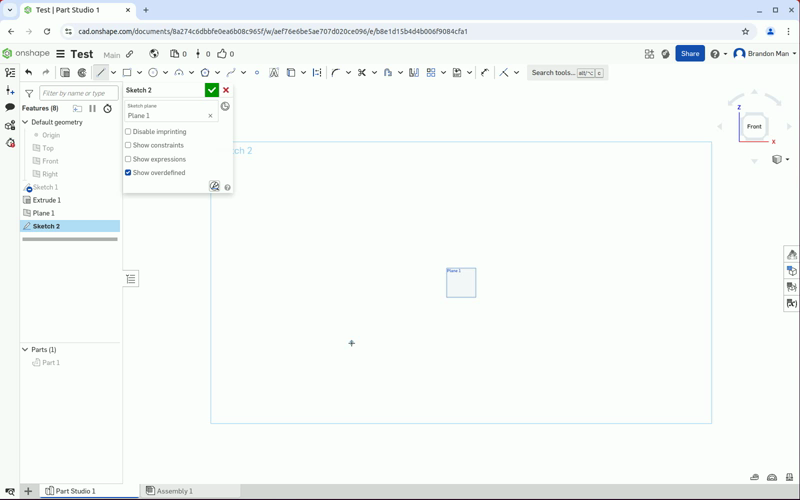
mouse_move(453, 342)
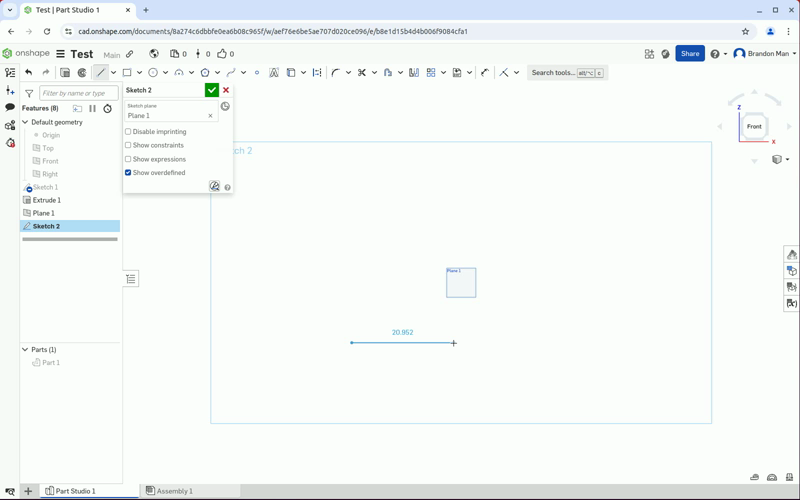
click(453, 342)
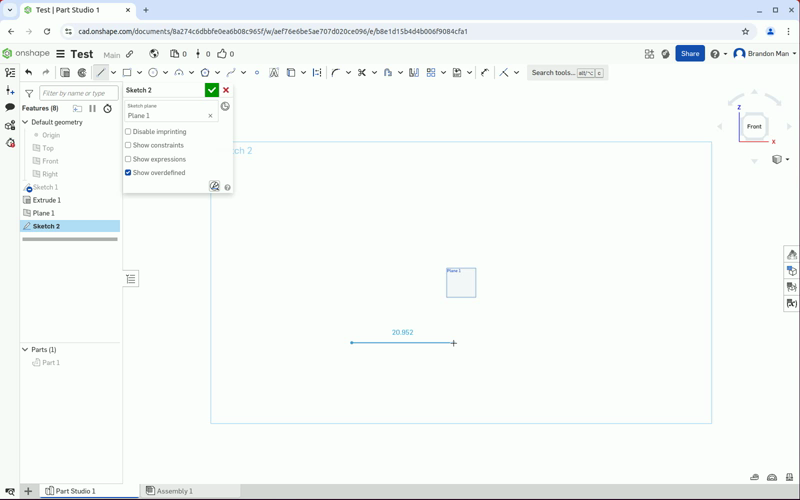
key_up(shift)
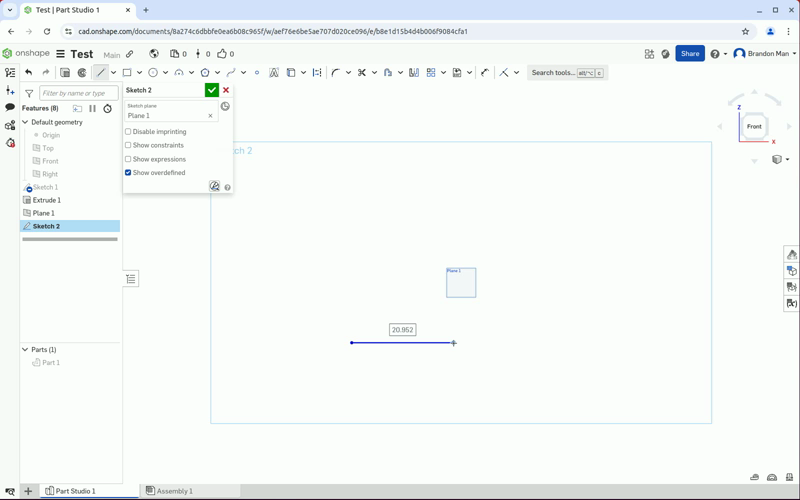
key_down(shift)
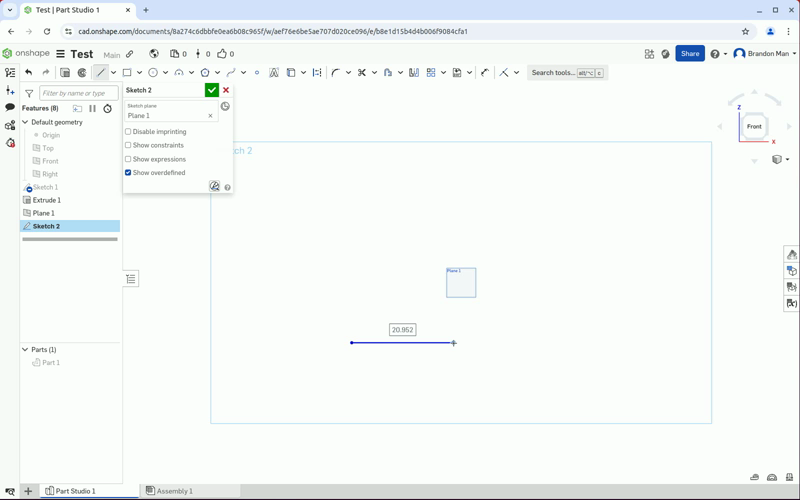
mouse_move(453, 258)
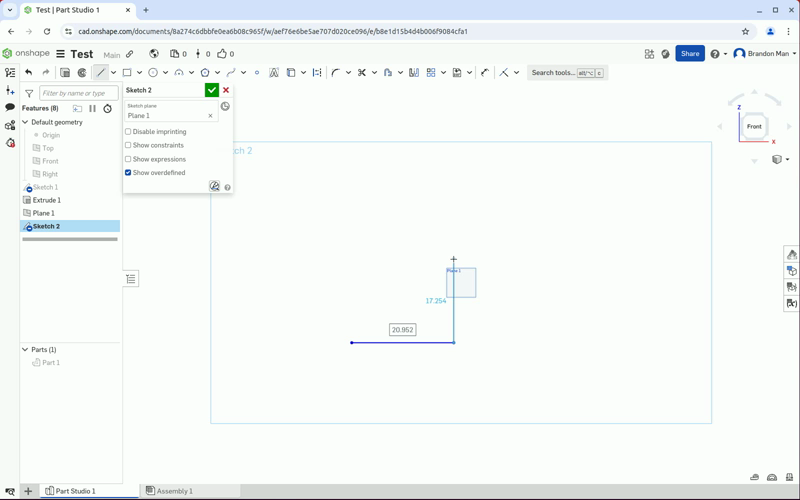
click(453, 258)
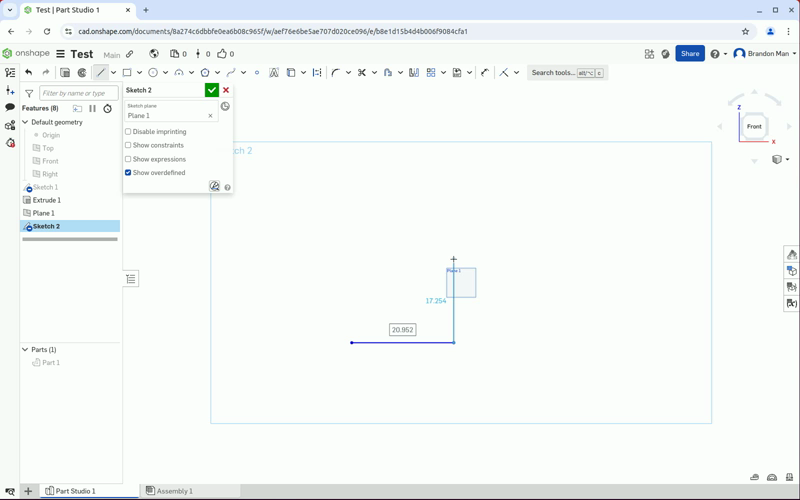
key_up(shift)
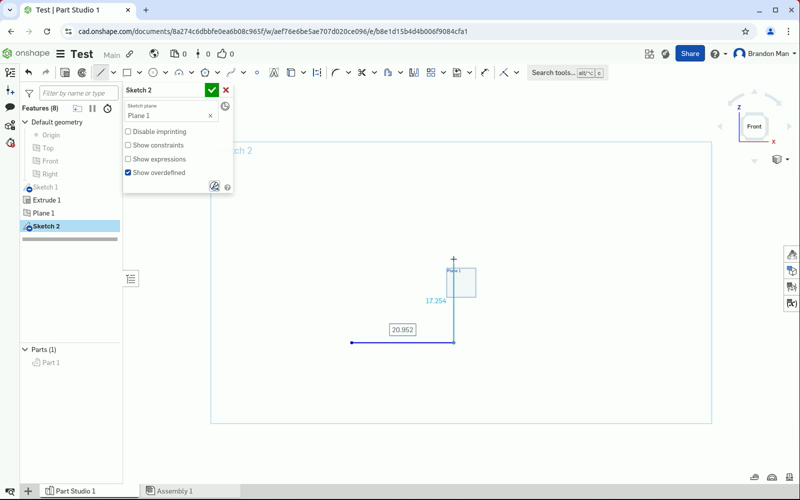
key_down(shift)
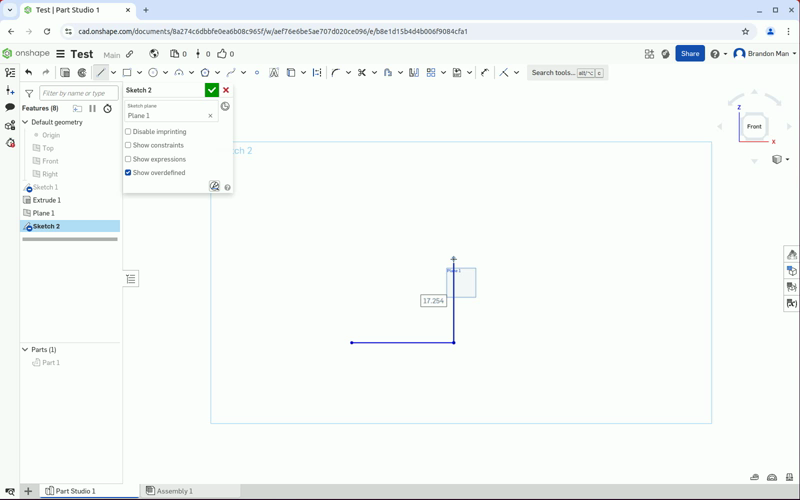
mouse_move(351, 258)
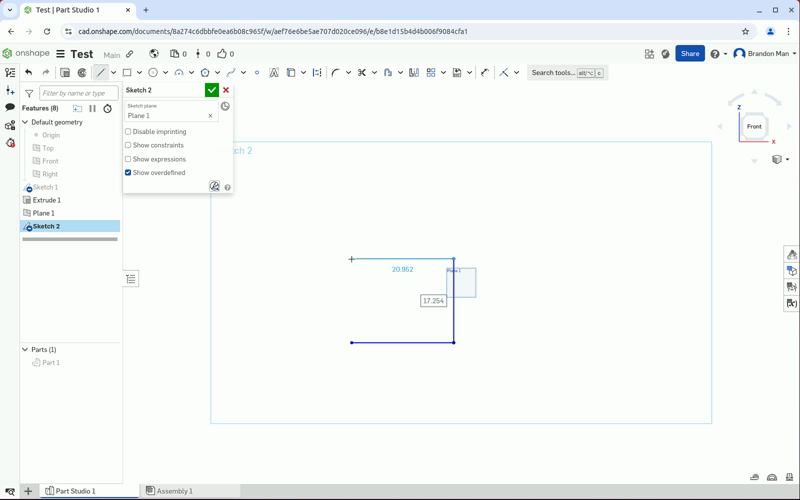
click(351, 258)
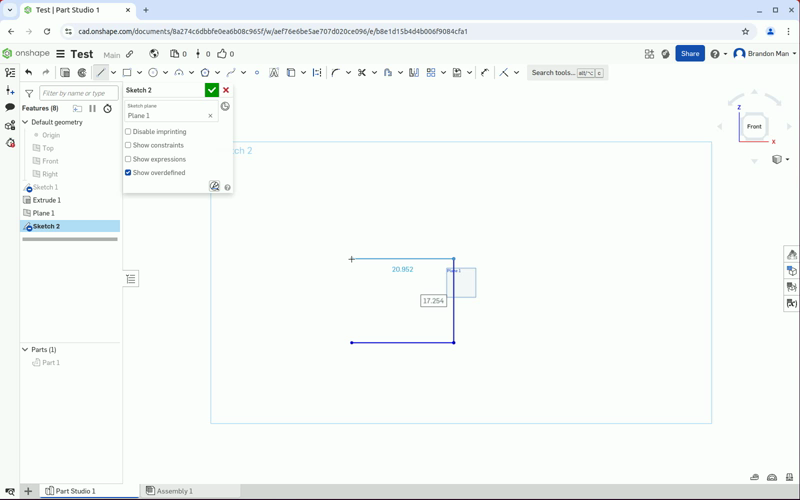
key_up(shift)
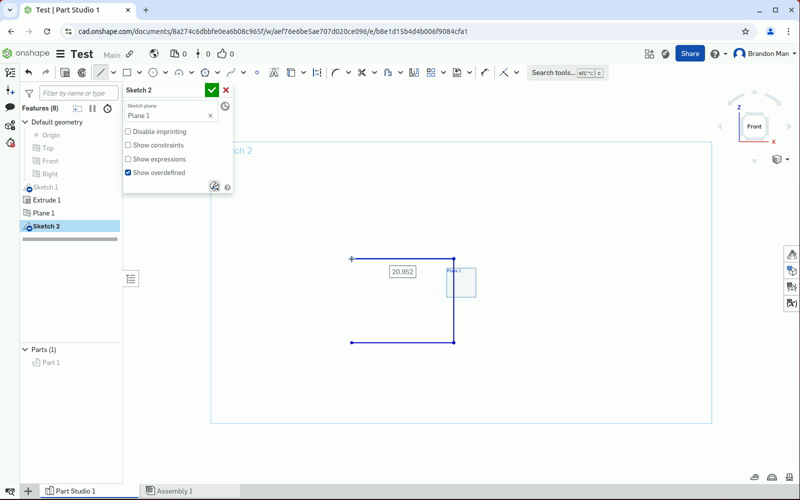
key_down(shift)
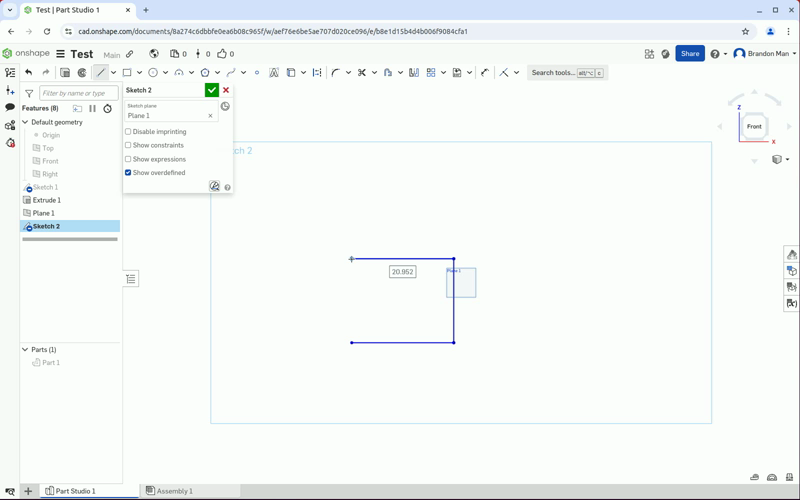
mouse_move(351, 342)
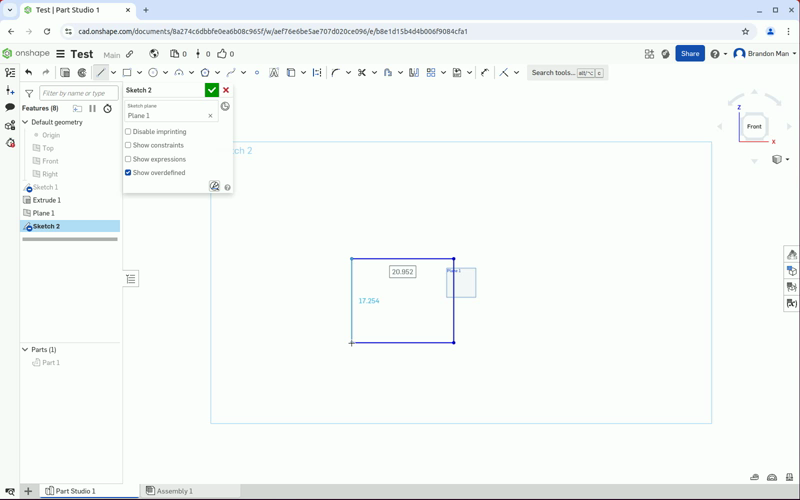
key_up(shift)
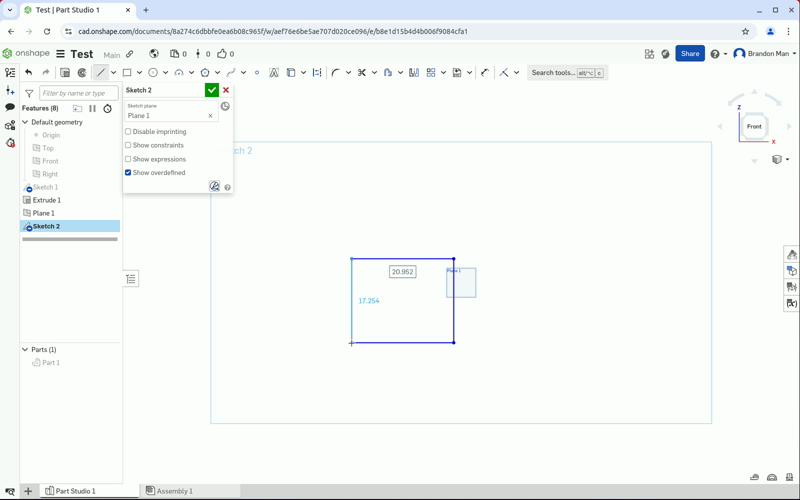
click(351, 342)
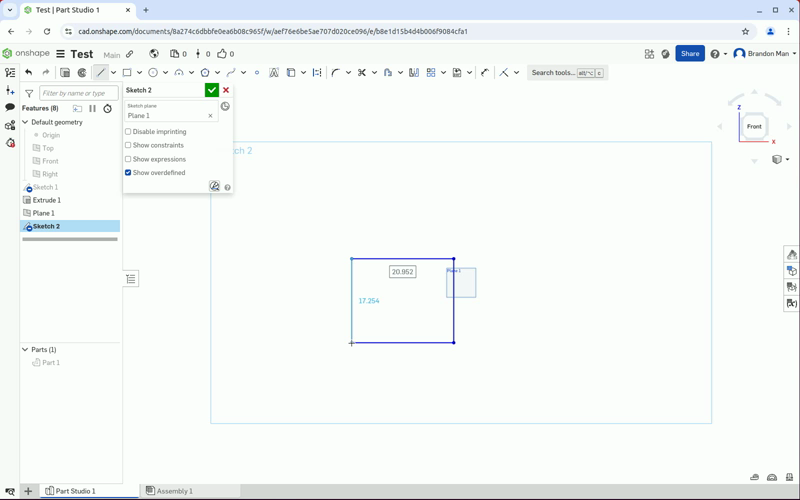
key(esc)
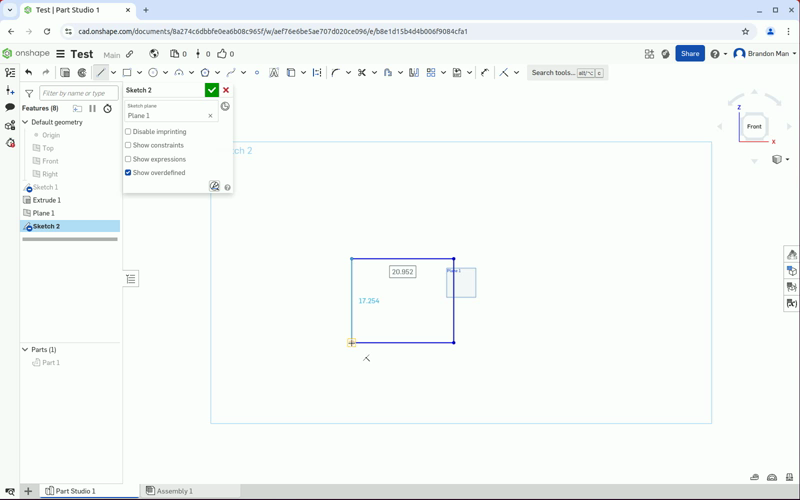
mouse_move(446, 271)
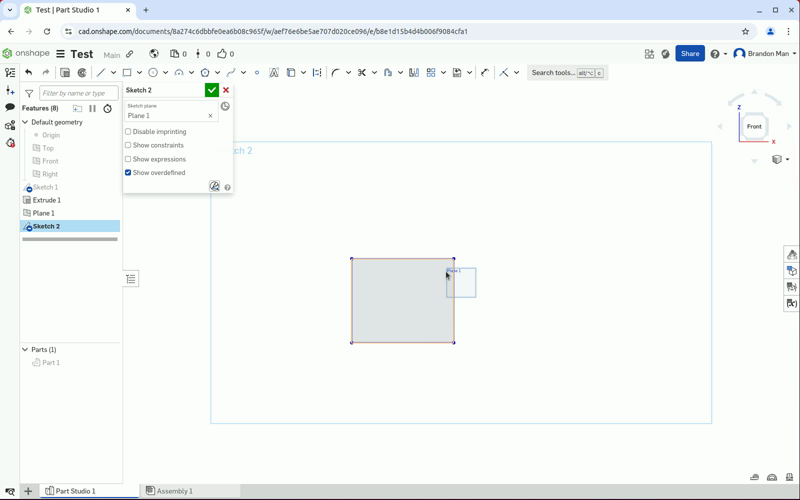
click(446, 271)
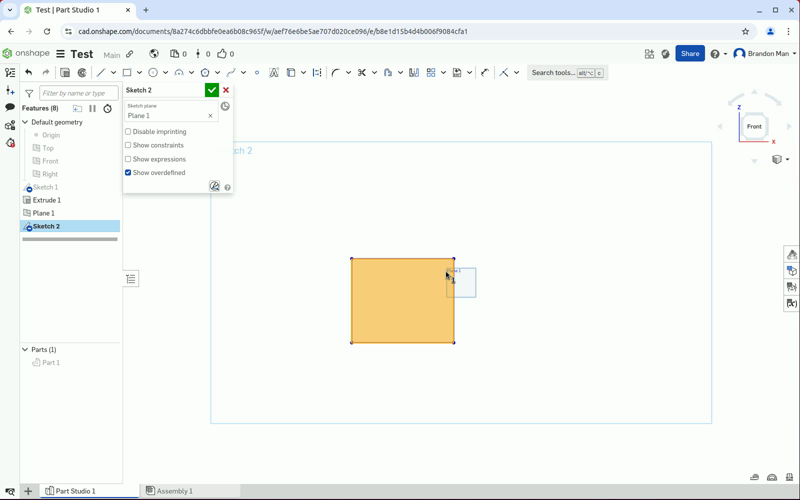
mouse_move(73, 352)
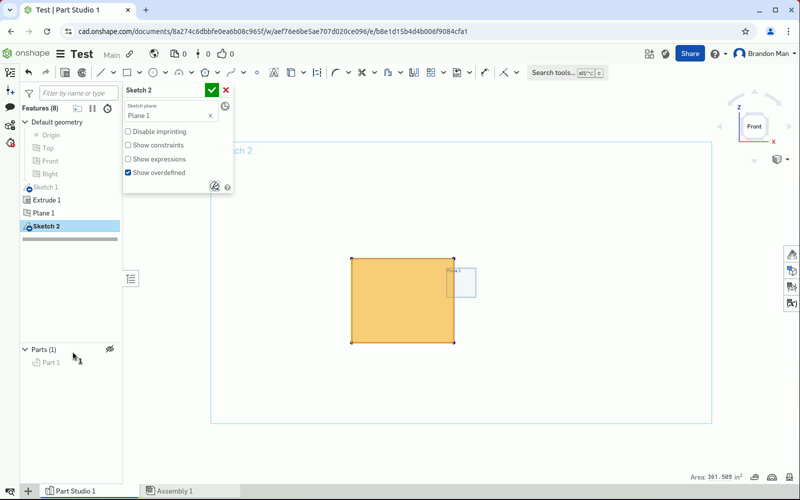
key(shift+y)
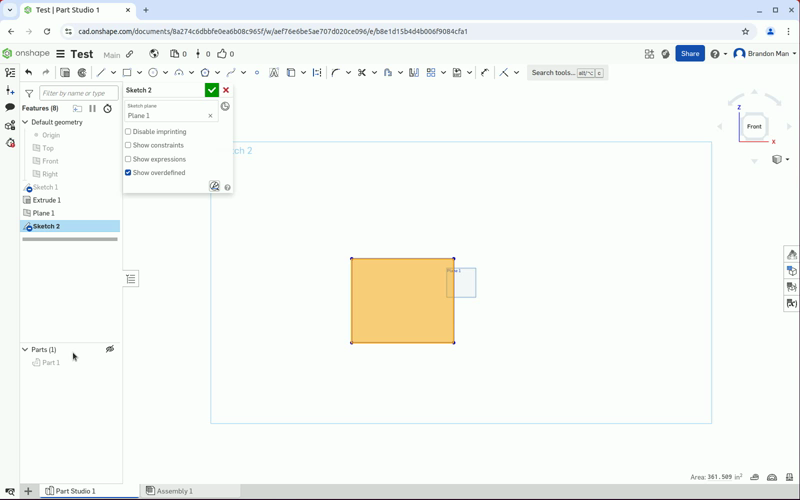
key(shift+e)
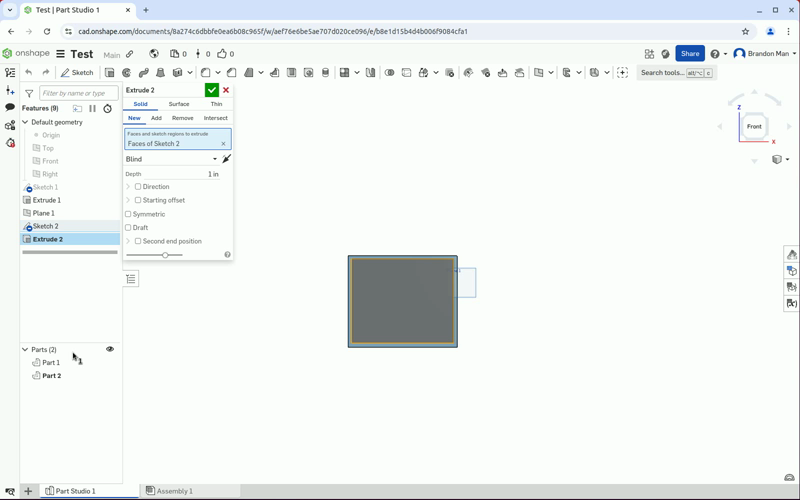
mouse_move(143, 106)
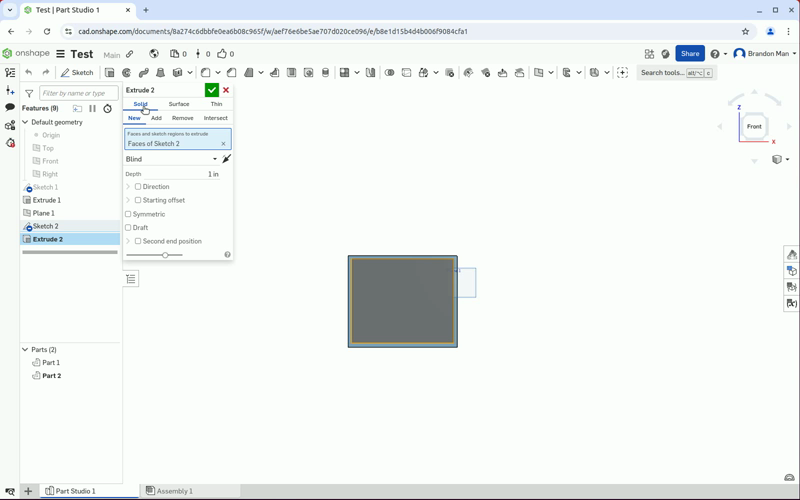
click(143, 106)
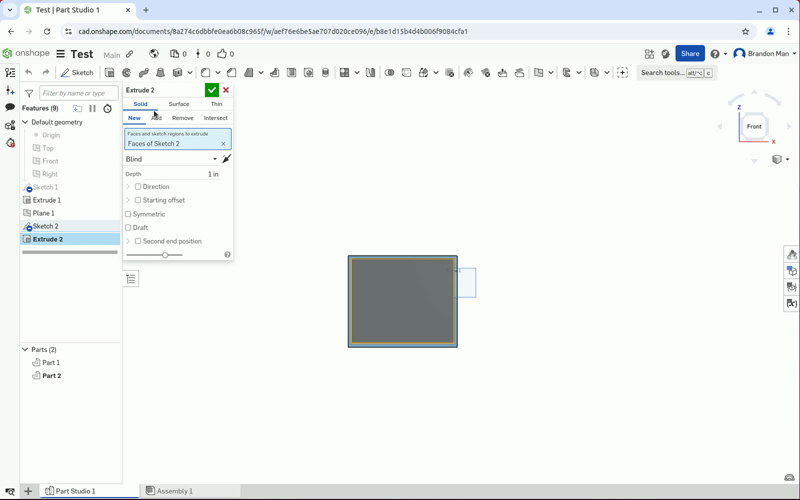
mouse_move(186, 120)
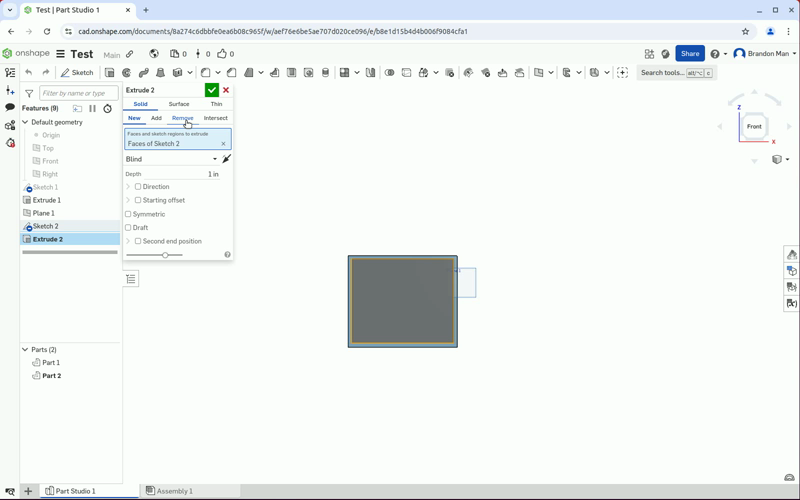
click(186, 120)
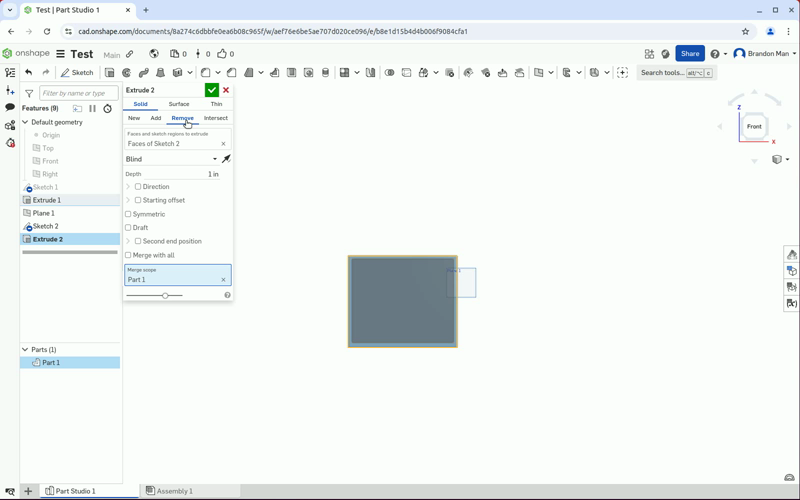
key(tab, 4)
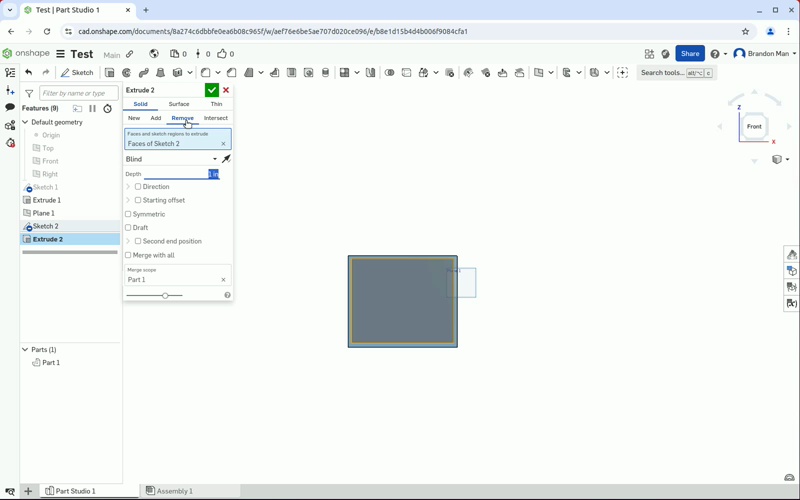
text(17.813)
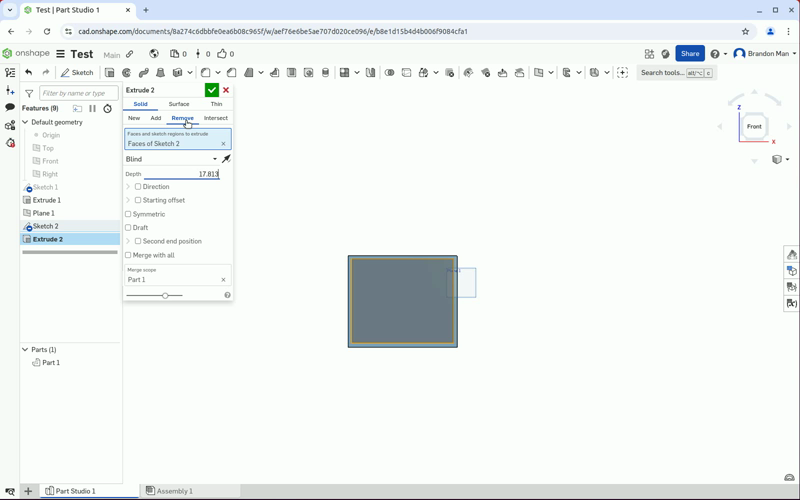
key(tab, 6)
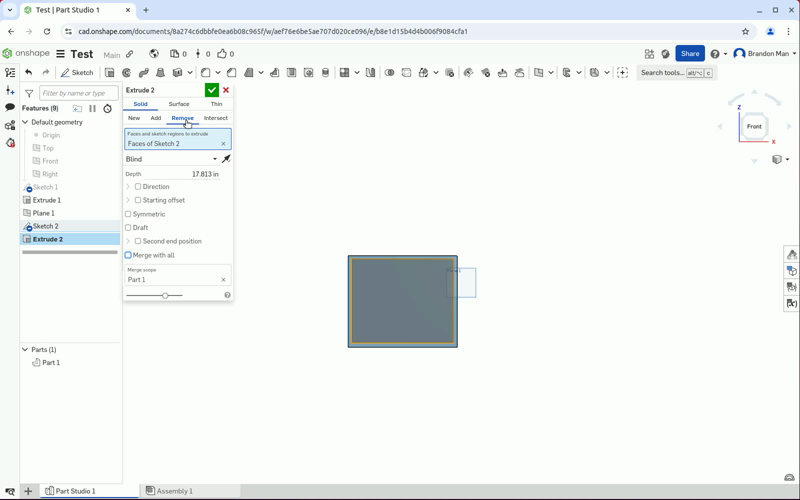
key(space)
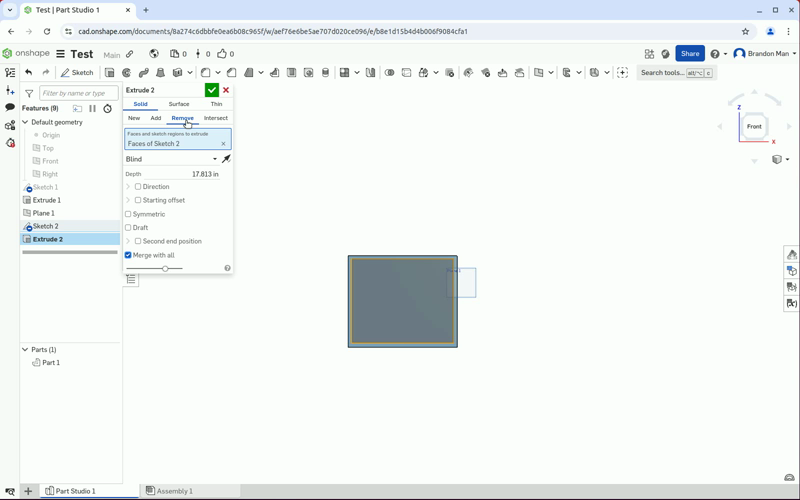
key(enter)
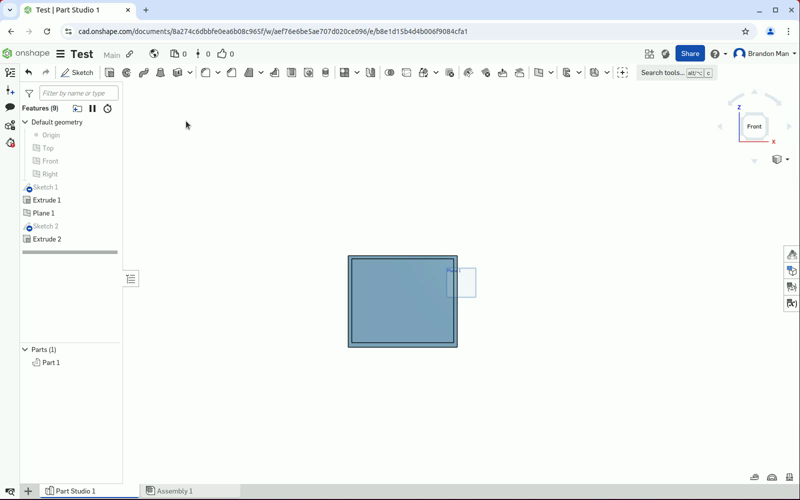
key(shift+h)
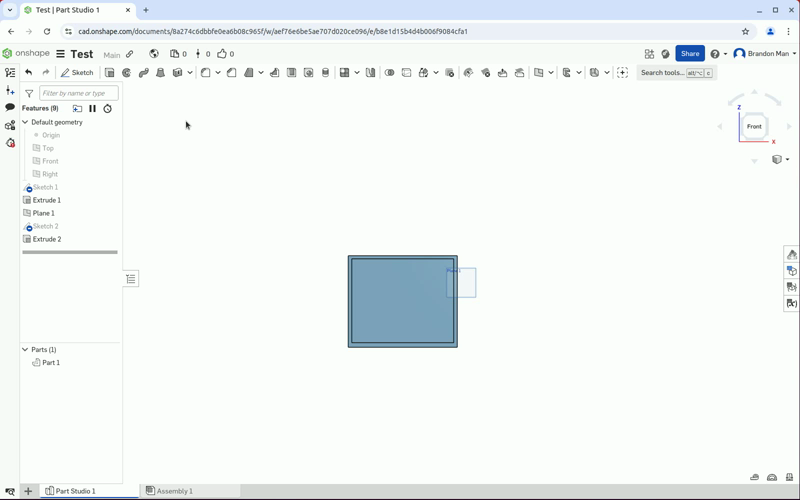
key(shift+h)
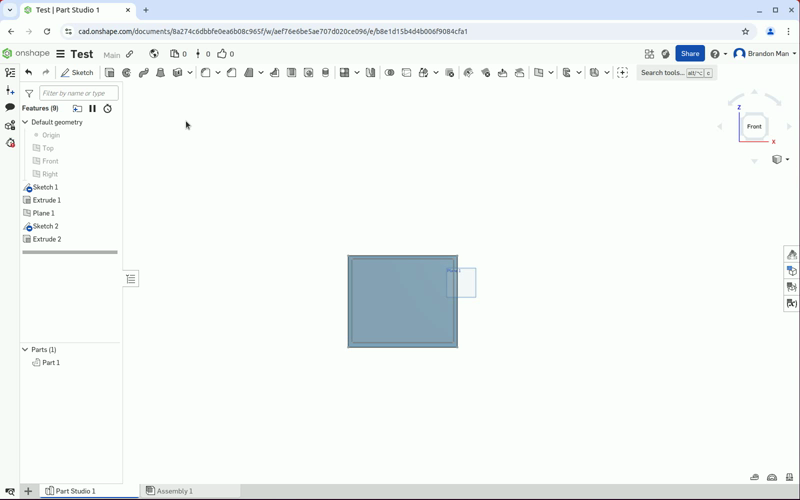
key(shift+7)
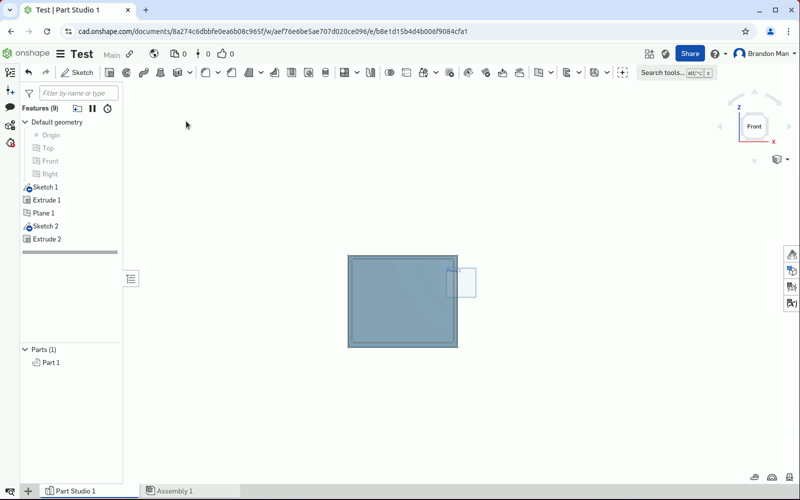
key(left, 2)
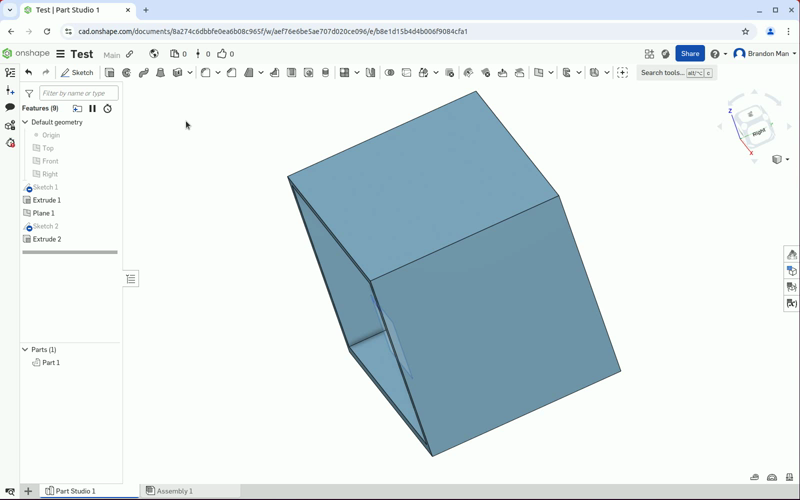
key(down, 2)
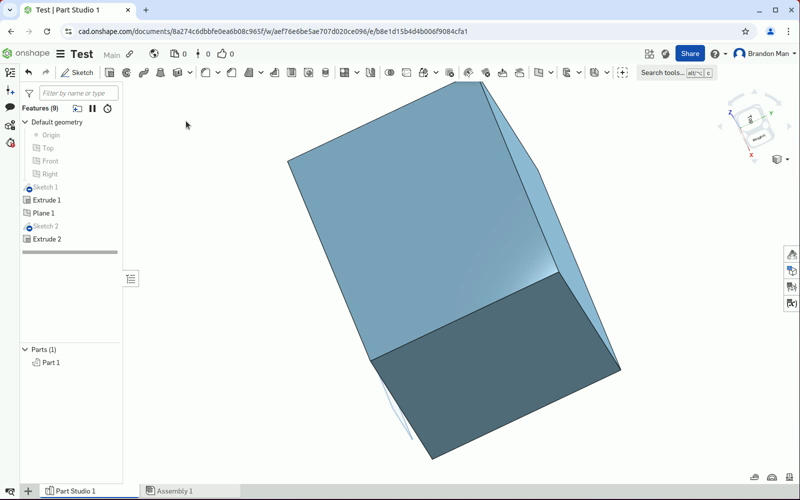
key(up, 2)
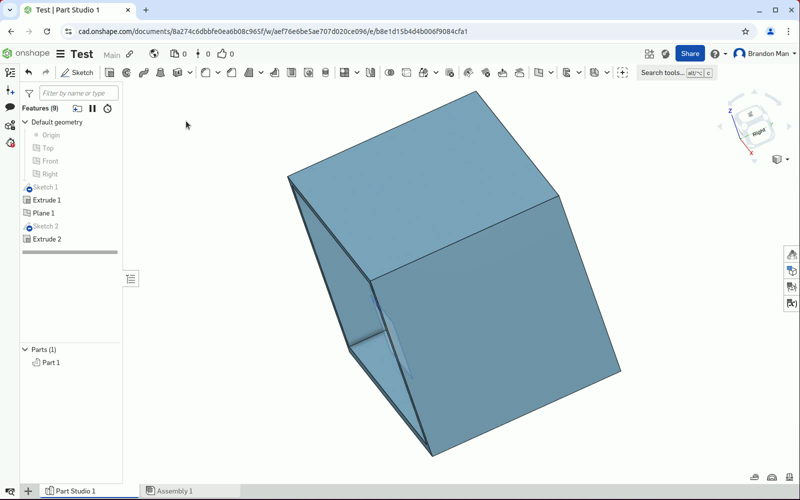
key(right, 2)
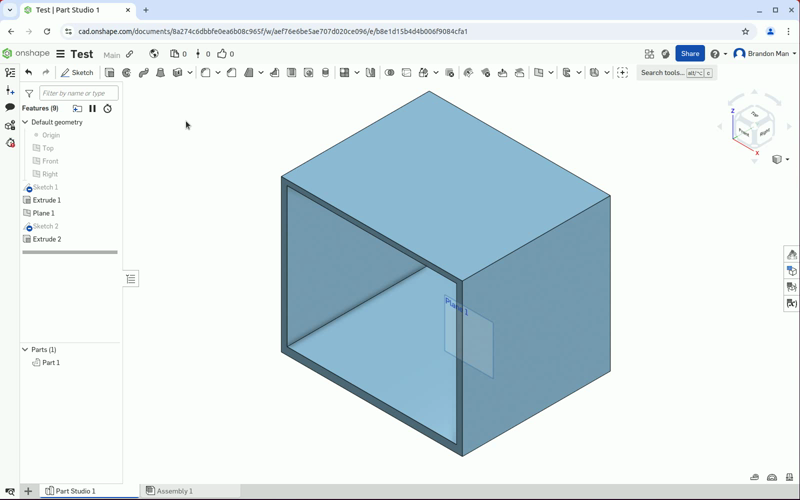
mouse_move(73, 189)
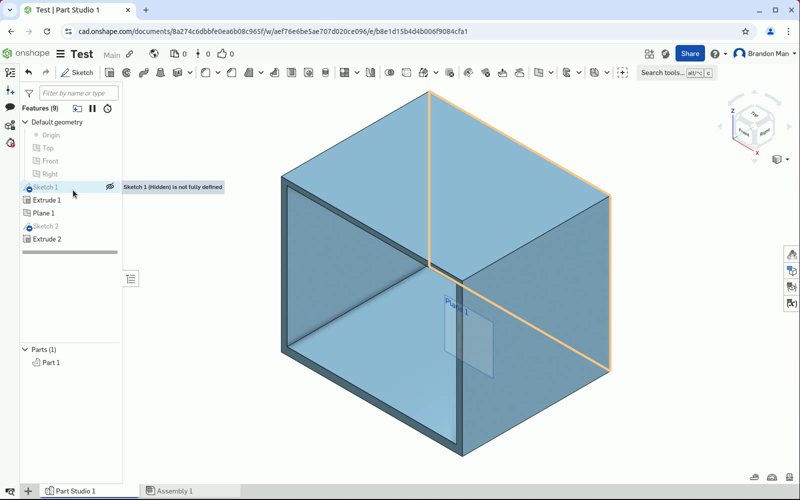
click(73, 189)